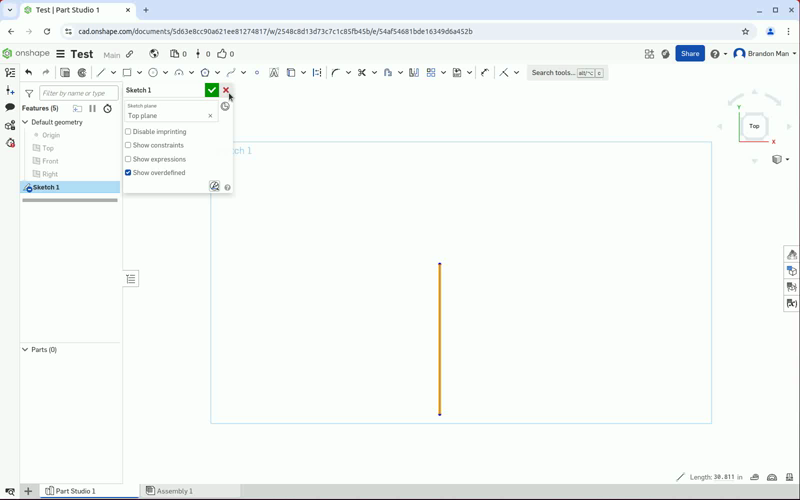
key(shift+h)
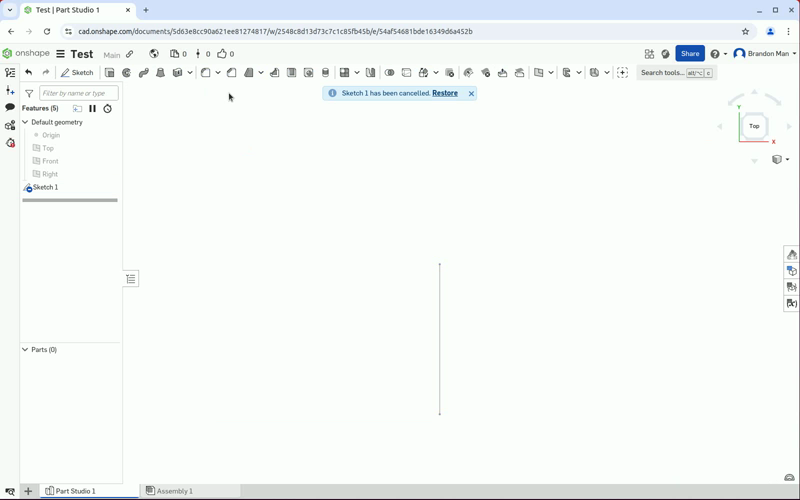
key(shift+s)
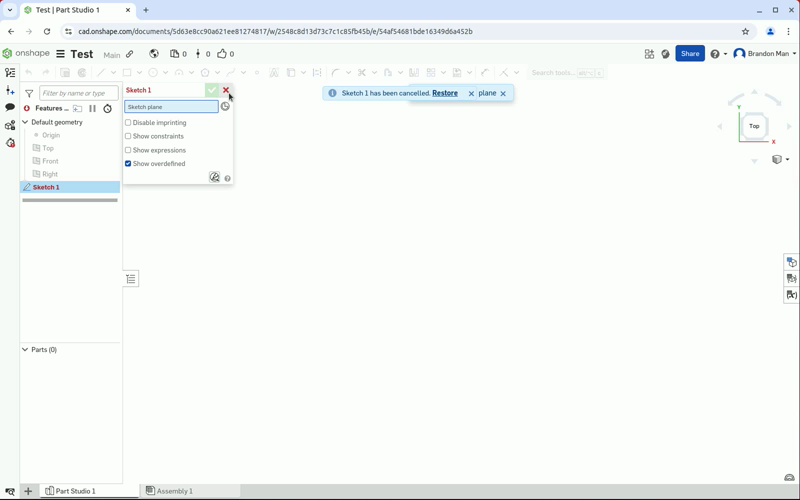
mouse_move(73, 150)
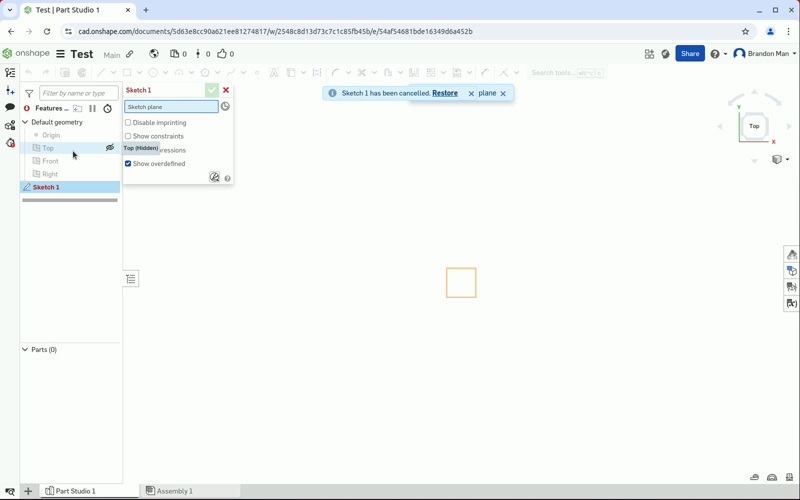
click(73, 150)
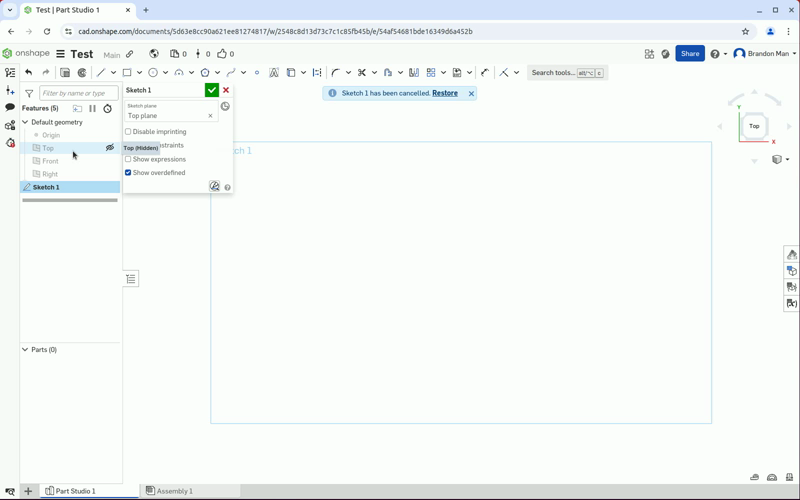
mouse_move(73, 352)
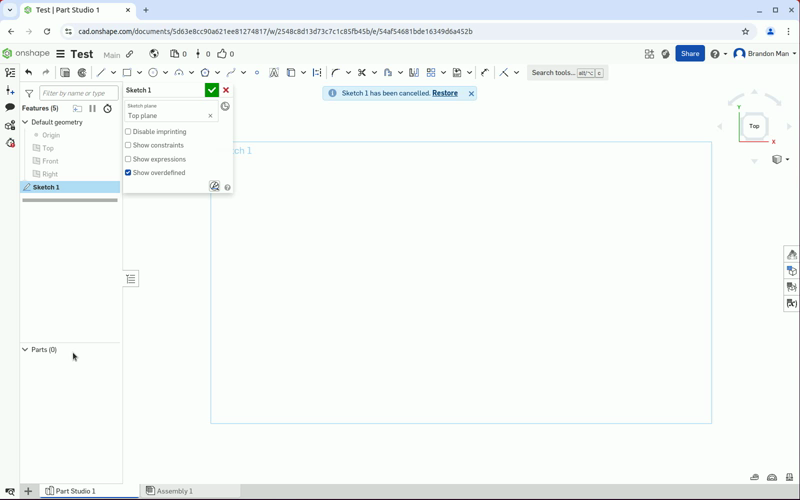
key(y)
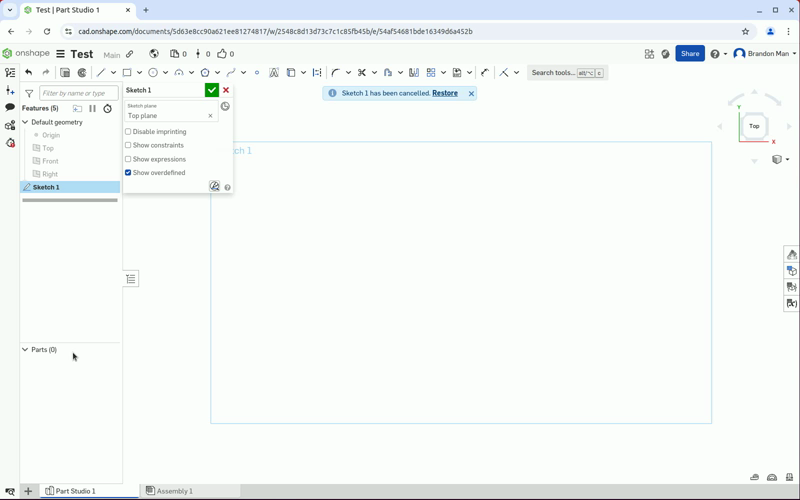
key(l)
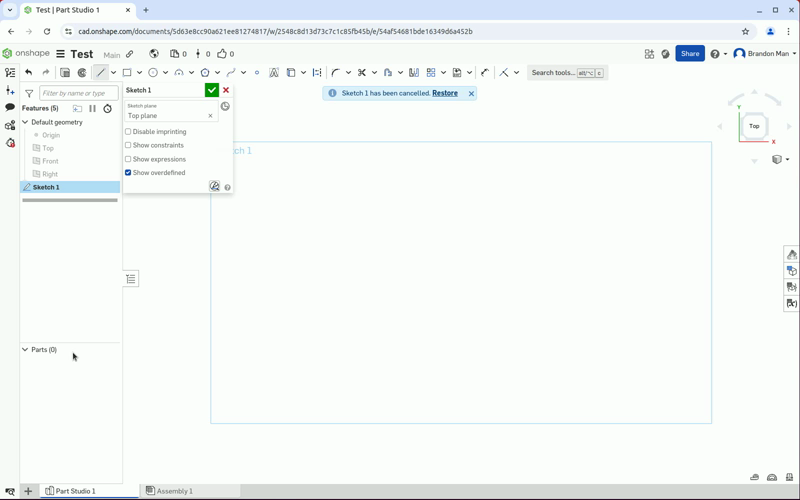
key_down(shift)
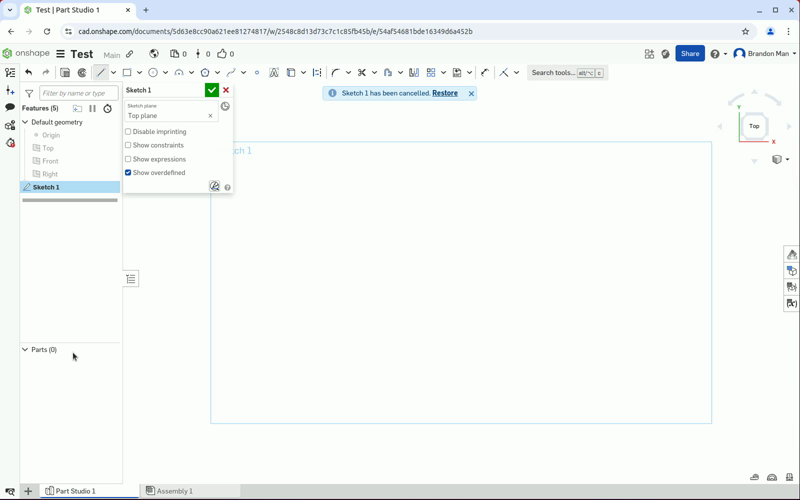
mouse_move(432, 282)
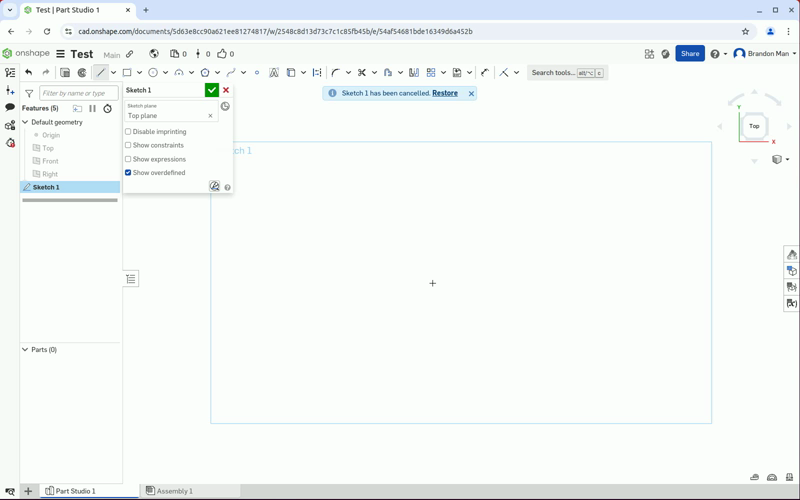
click(432, 282)
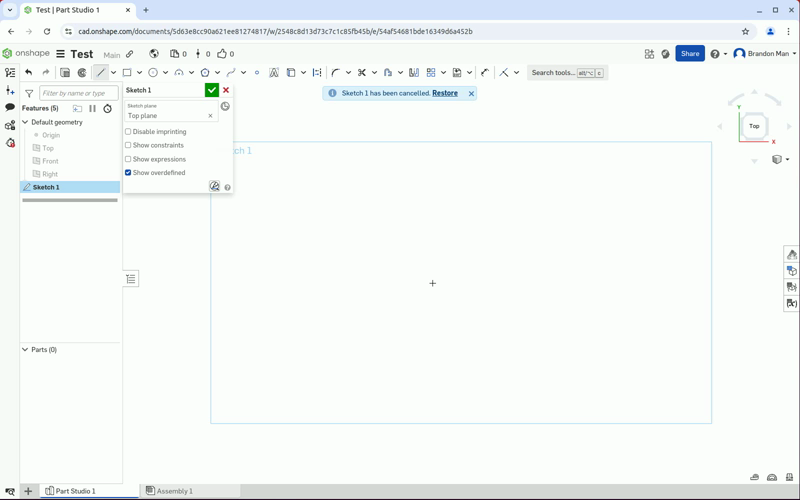
key_up(shift)
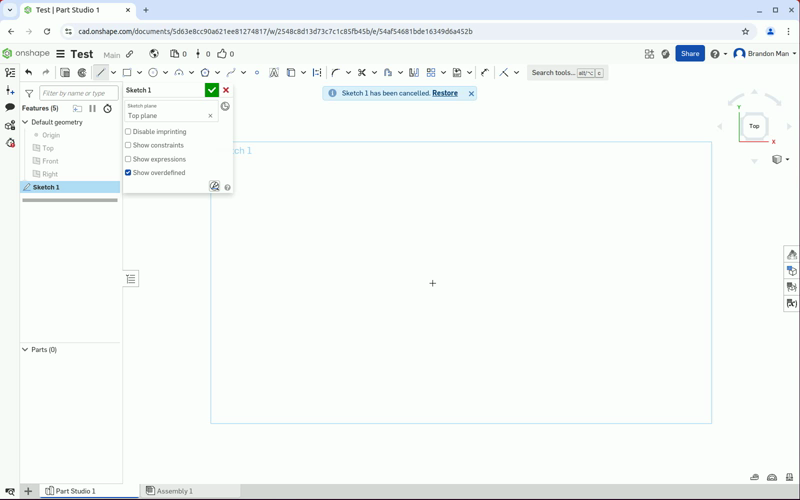
key_down(shift)
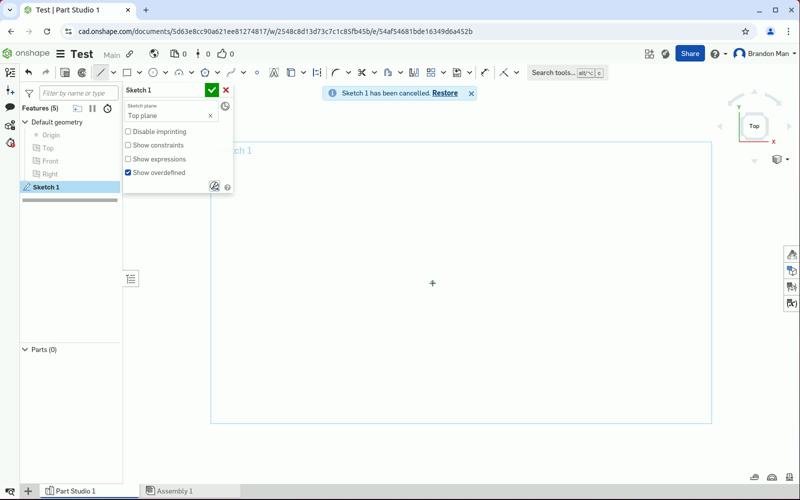
mouse_move(462, 282)
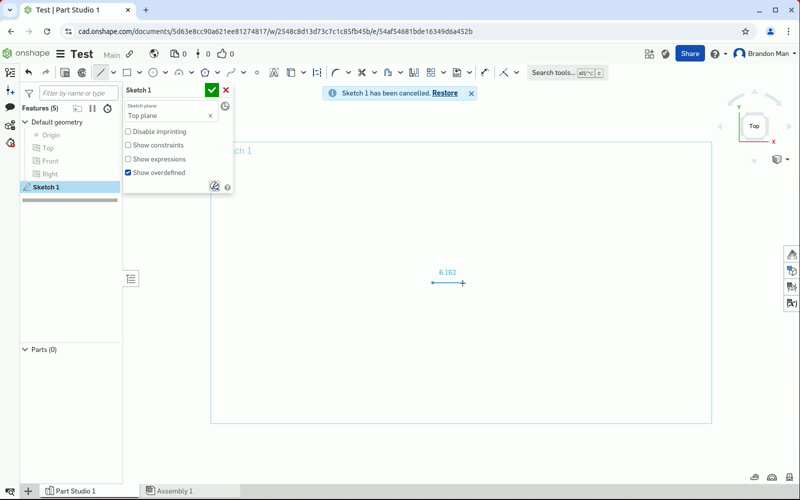
mouse_move(461, 282)
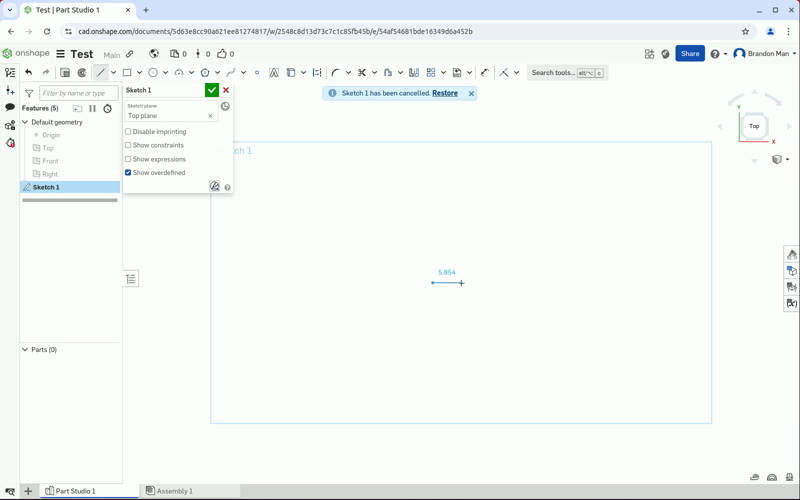
click(461, 282)
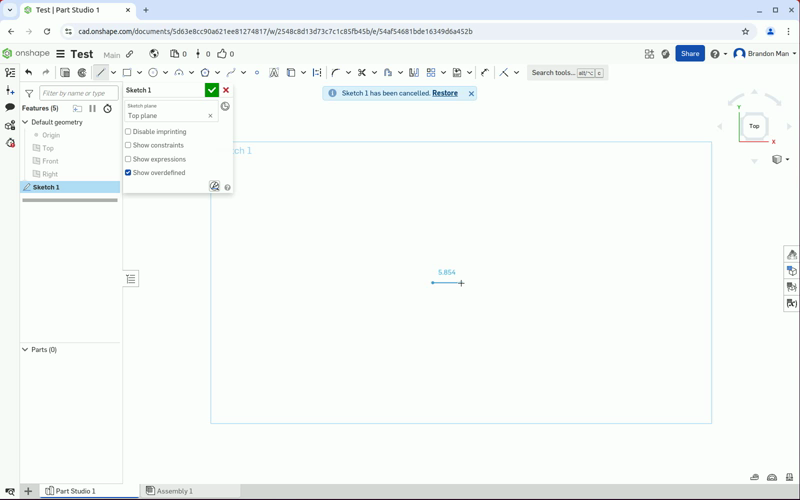
key_up(shift)
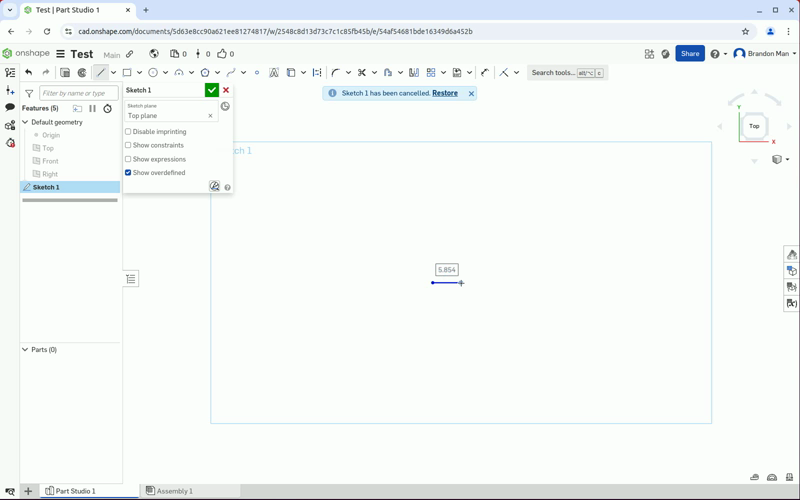
key_down(shift)
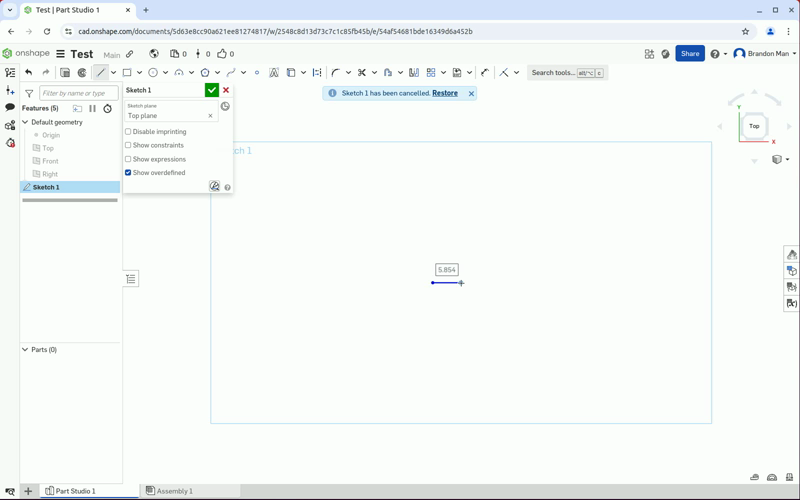
mouse_move(491, 282)
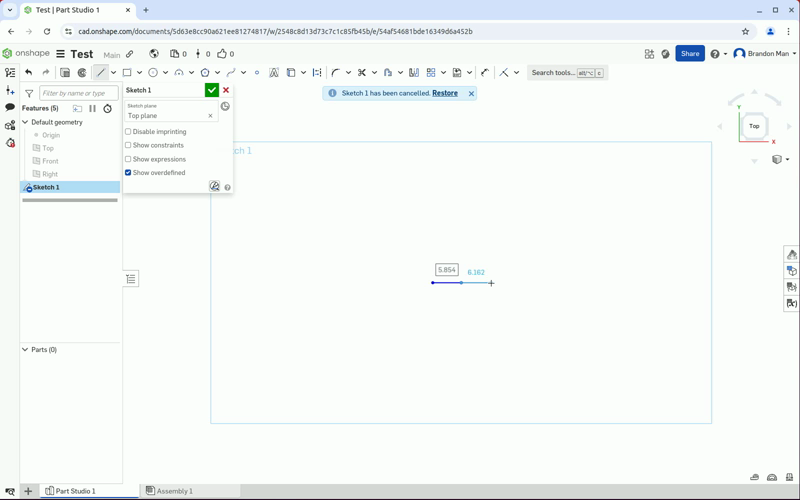
mouse_move(489, 282)
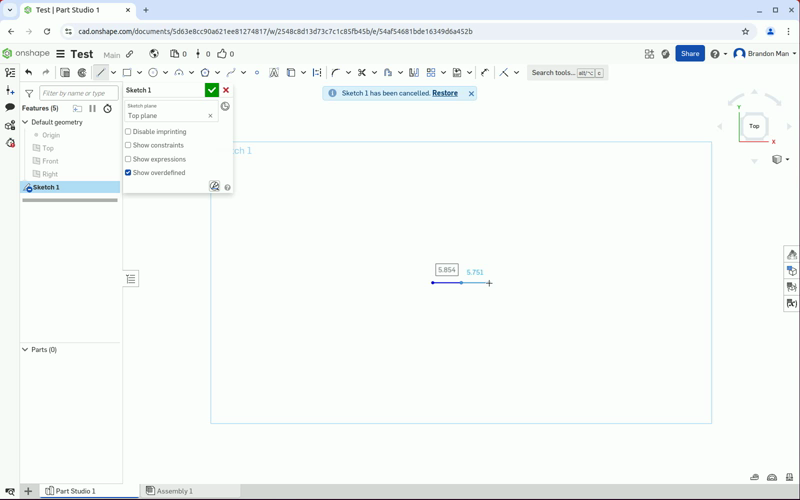
click(489, 282)
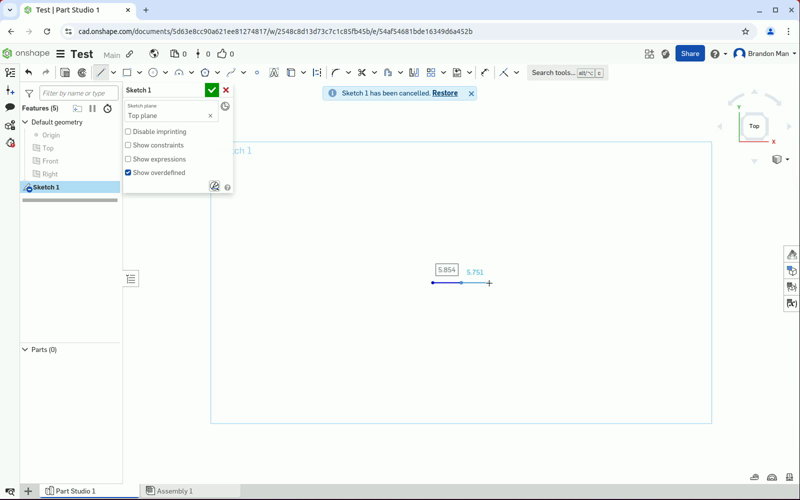
key_up(shift)
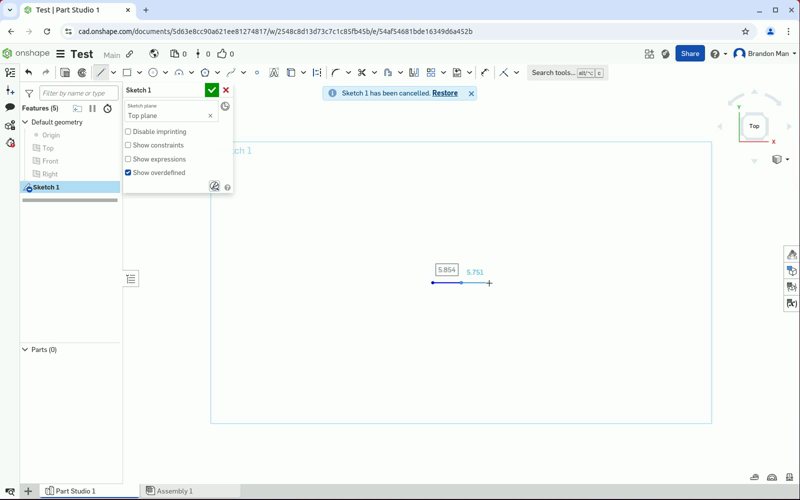
key_down(shift)
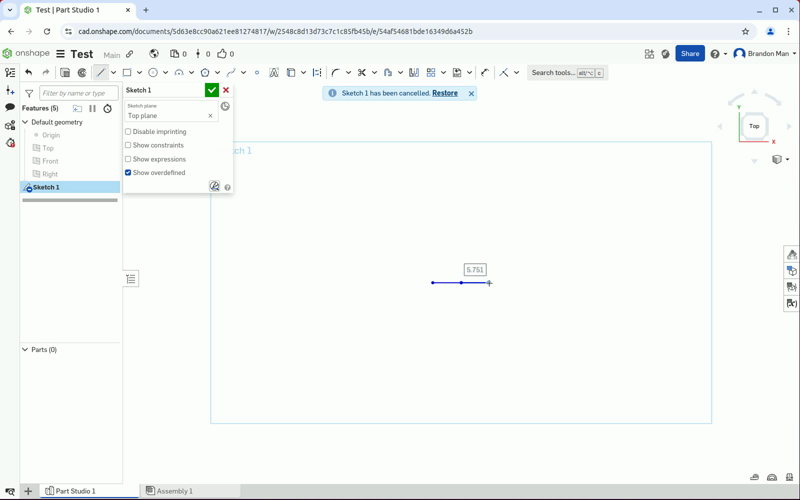
mouse_move(489, 177)
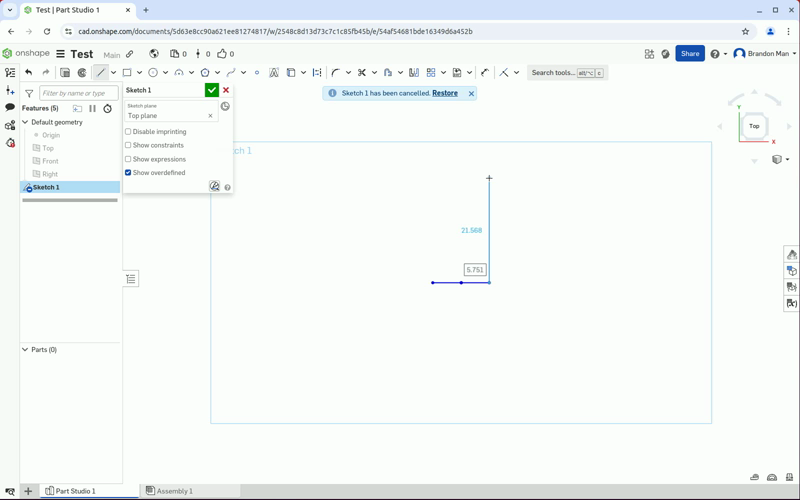
click(489, 177)
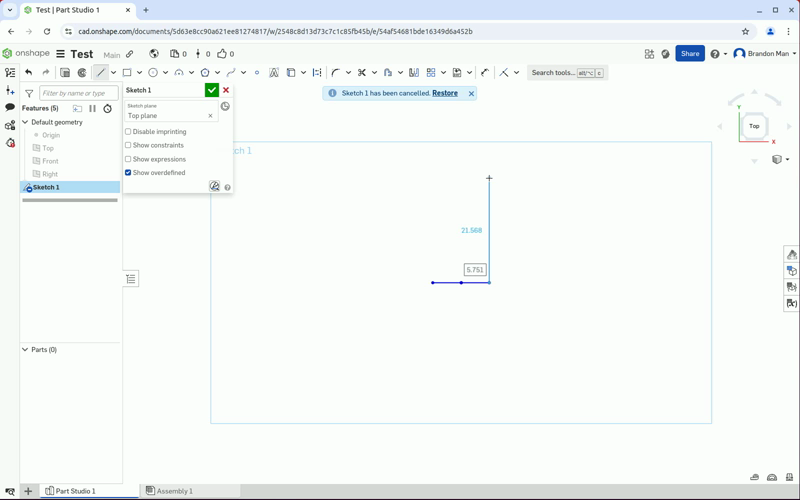
key_up(shift)
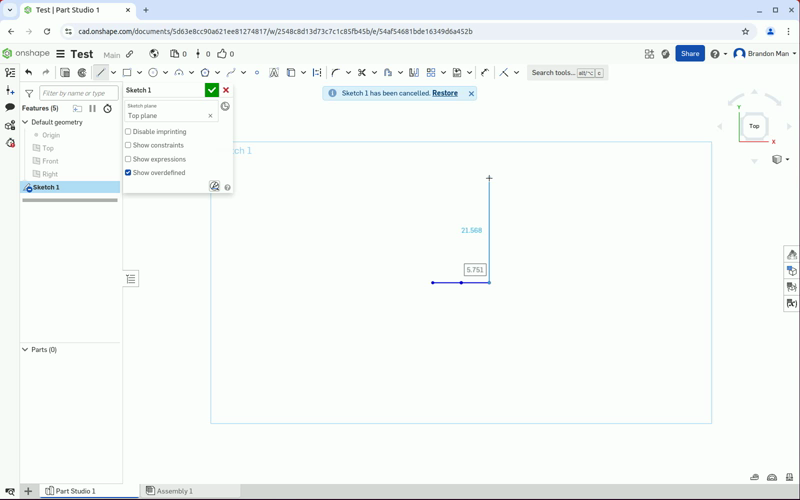
key(esc)
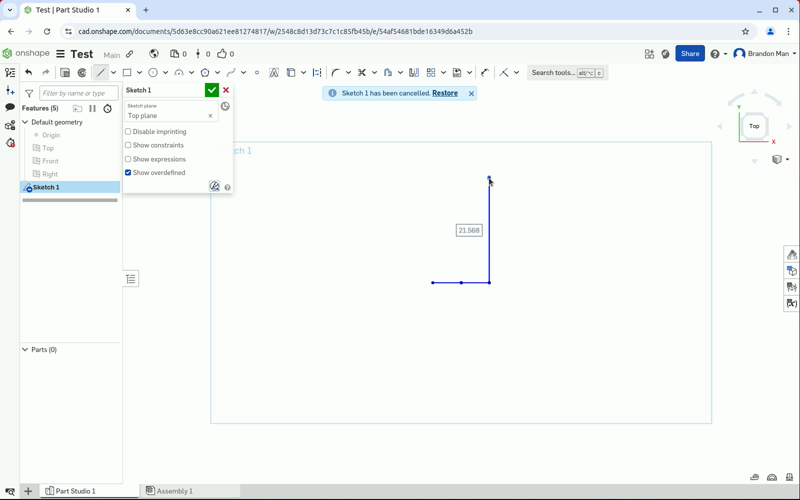
key(a)
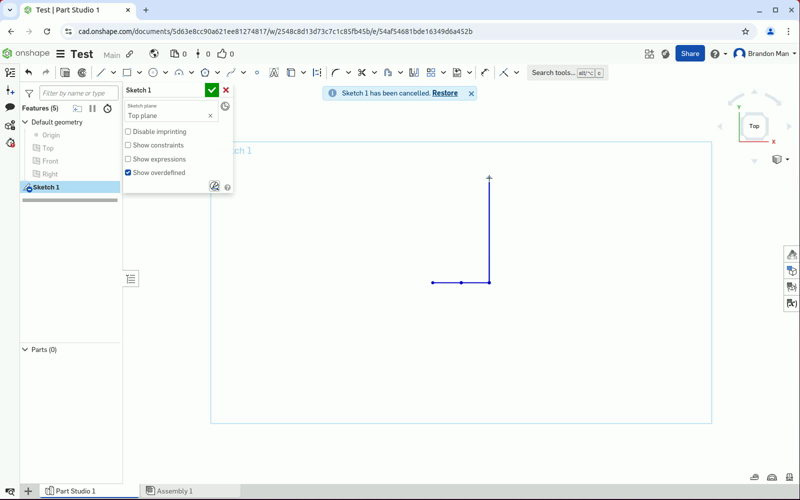
mouse_move(489, 177)
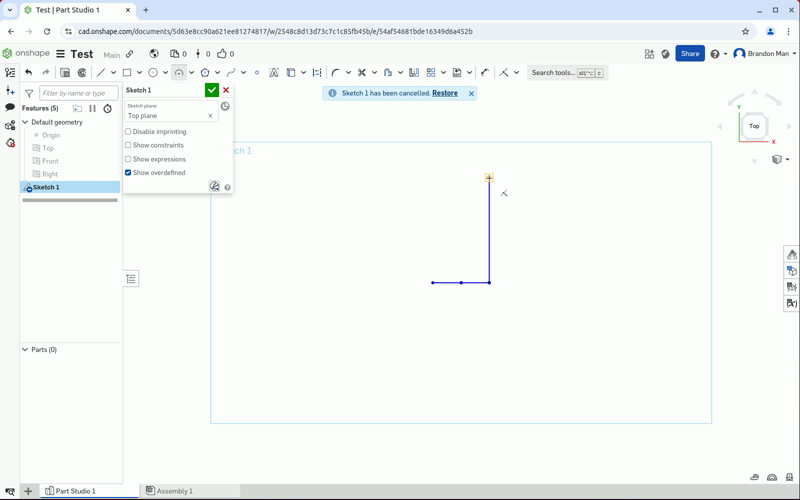
click(489, 177)
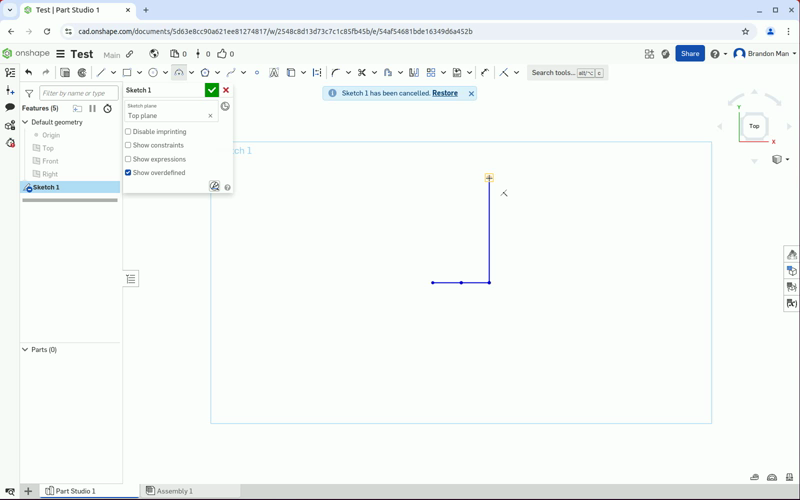
key_down(shift)
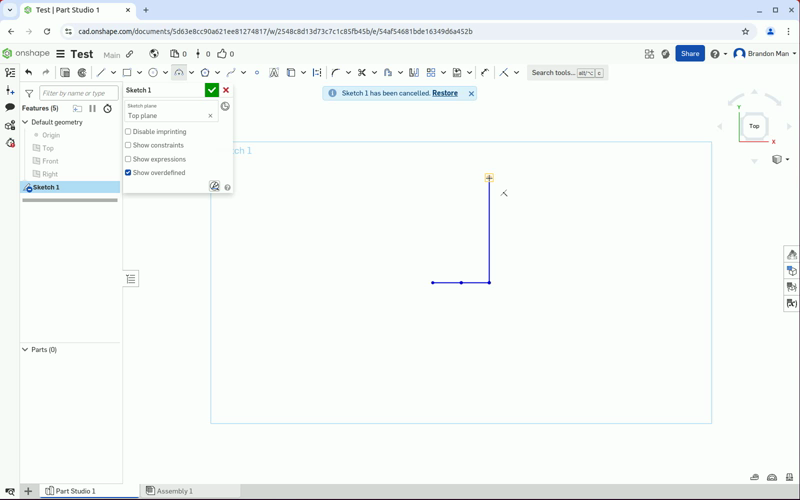
mouse_move(432, 177)
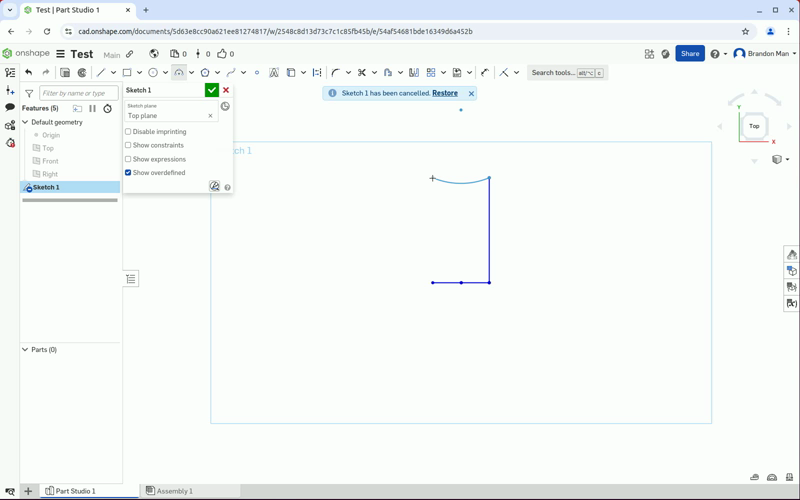
click(432, 177)
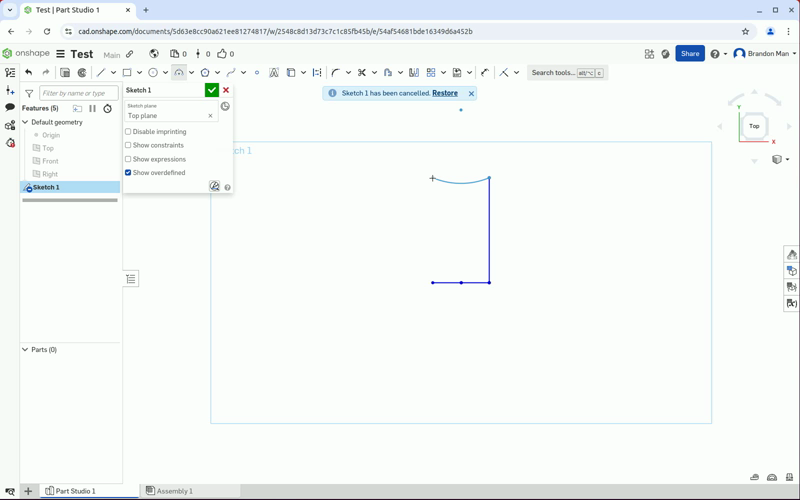
mouse_move(461, 169)
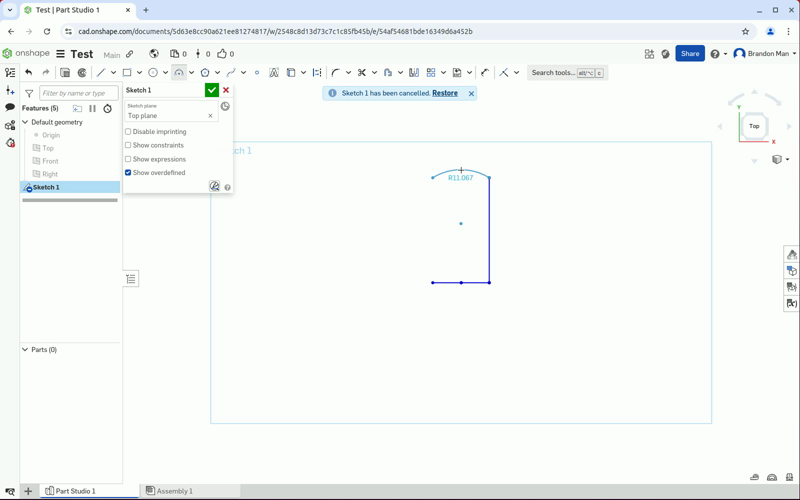
click(461, 169)
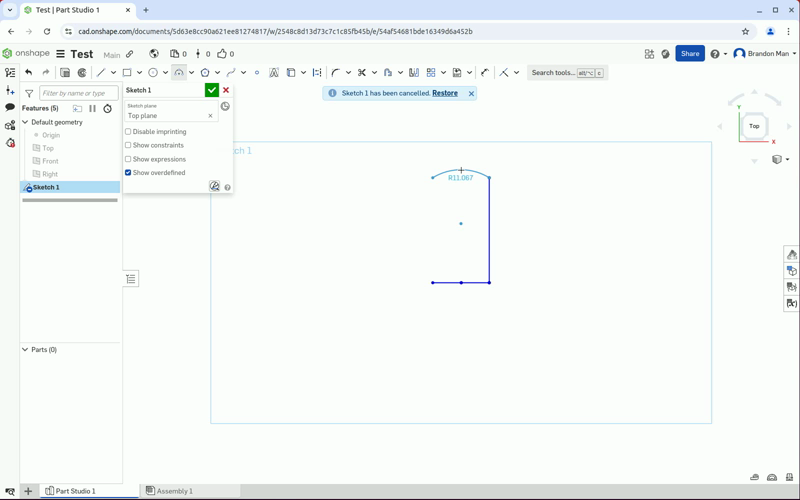
key_up(shift)
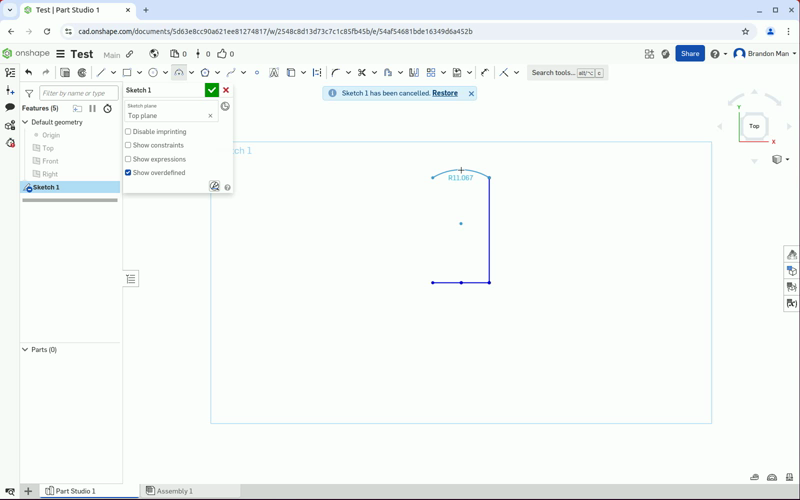
key(esc)
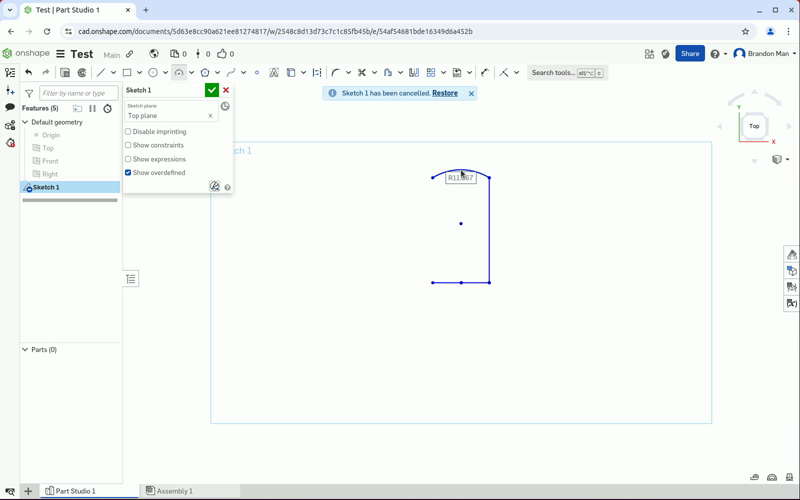
key(l)
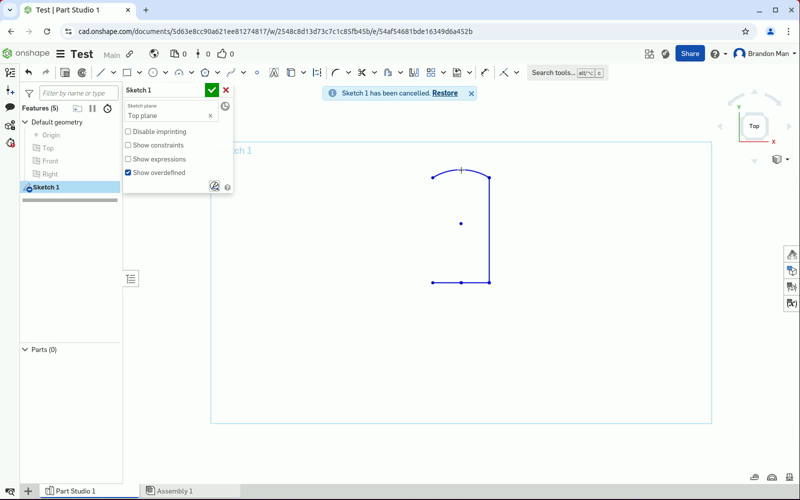
mouse_move(432, 177)
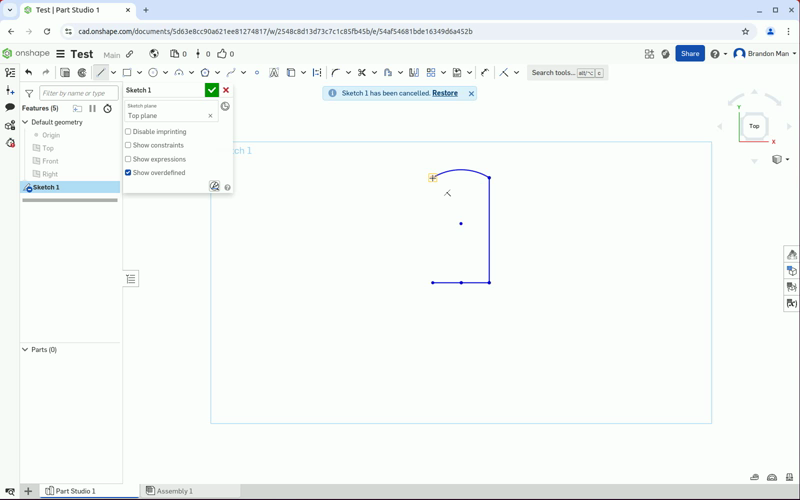
click(432, 177)
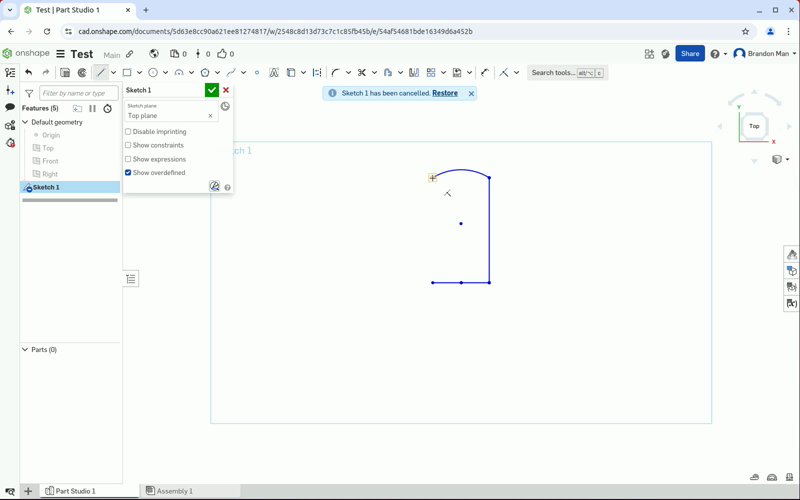
key_down(shift)
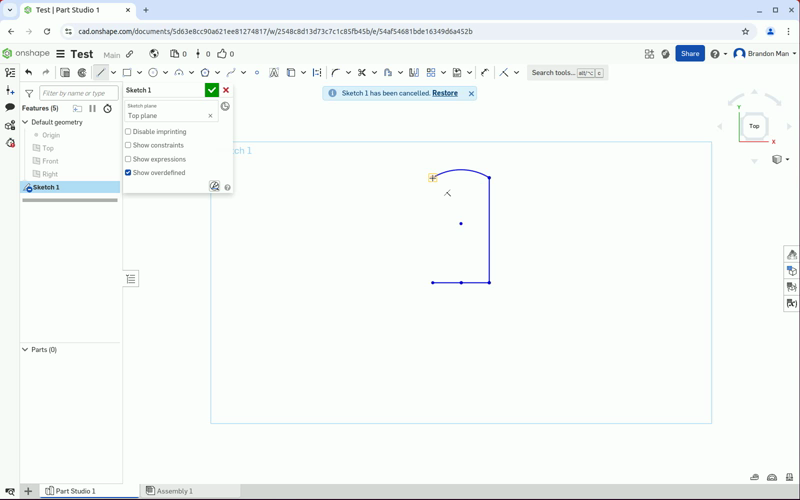
mouse_move(432, 282)
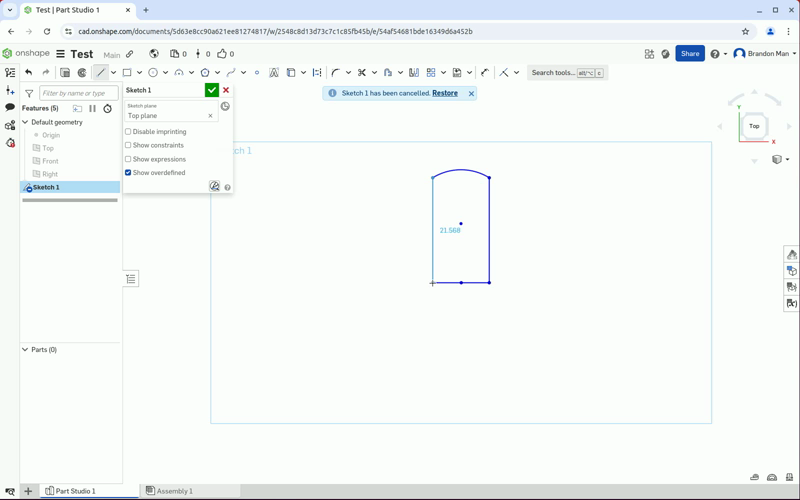
key_up(shift)
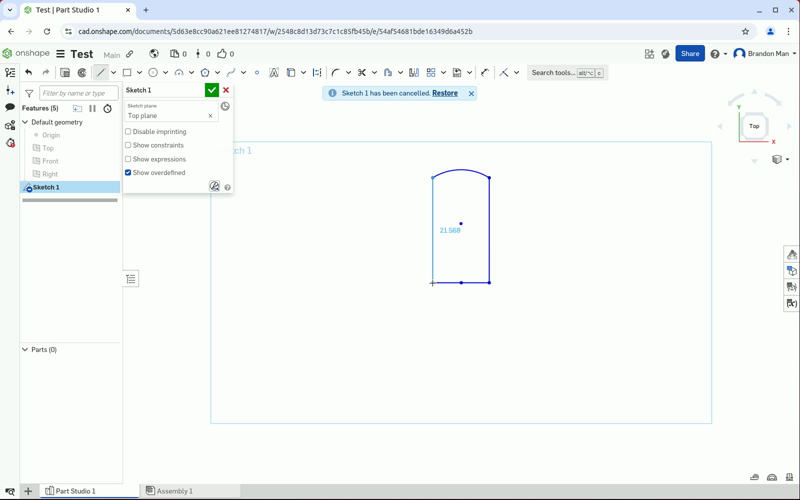
click(432, 282)
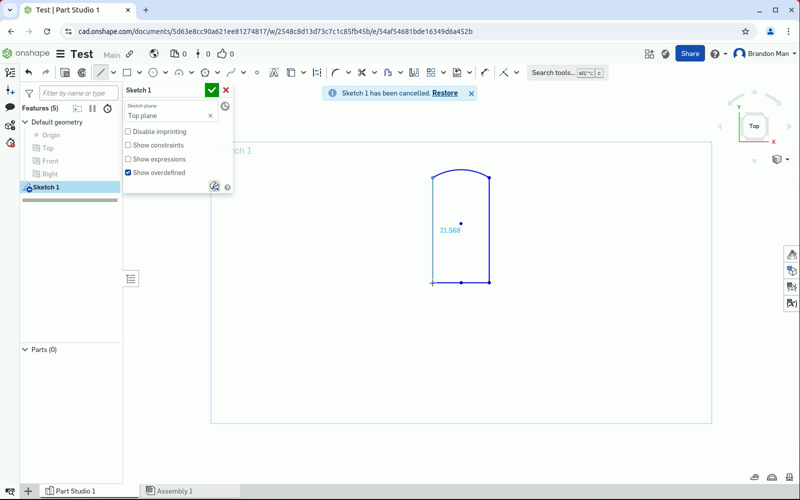
key(esc)
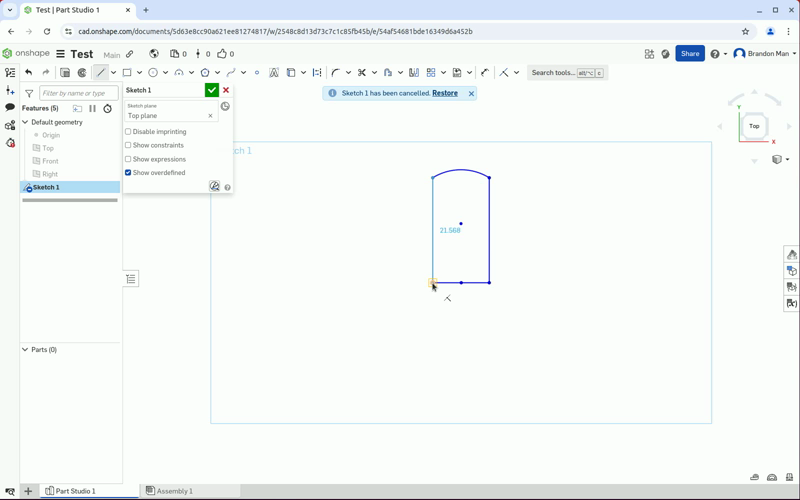
mouse_move(455, 254)
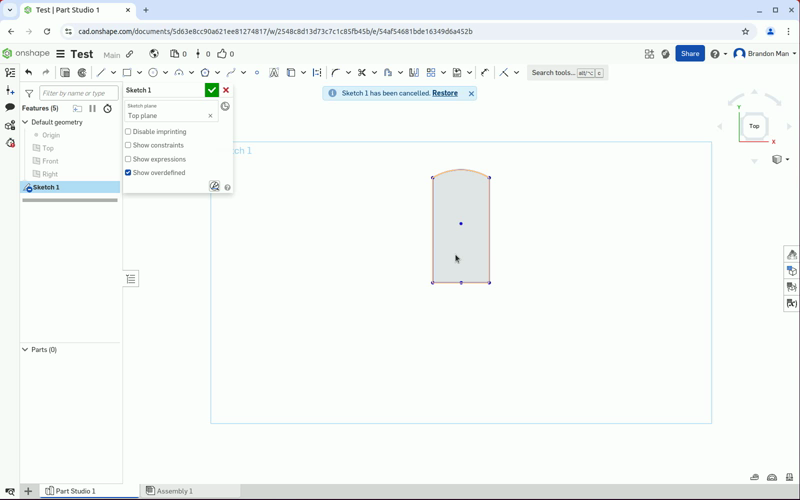
click(455, 254)
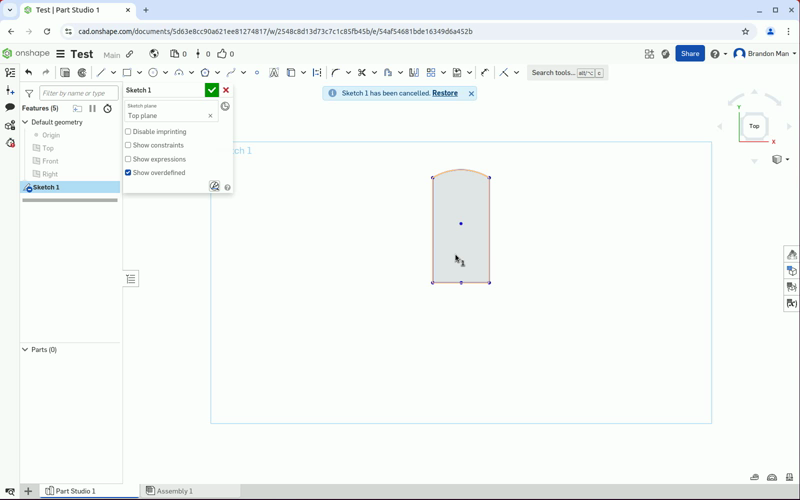
mouse_move(73, 352)
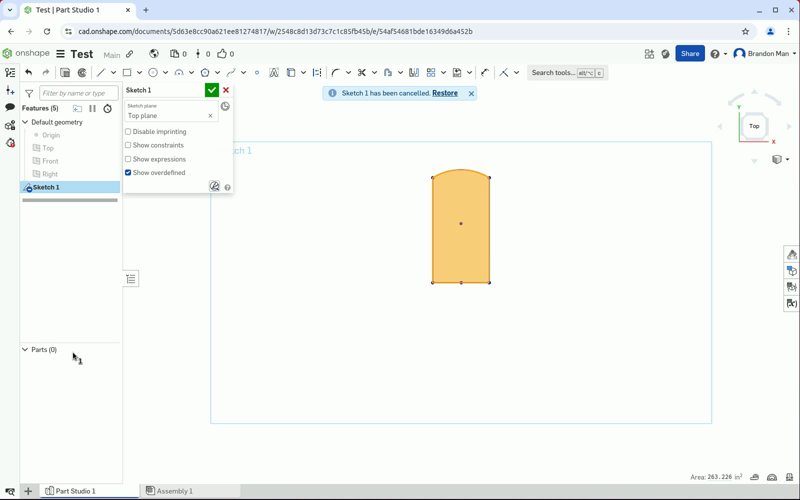
key(shift+y)
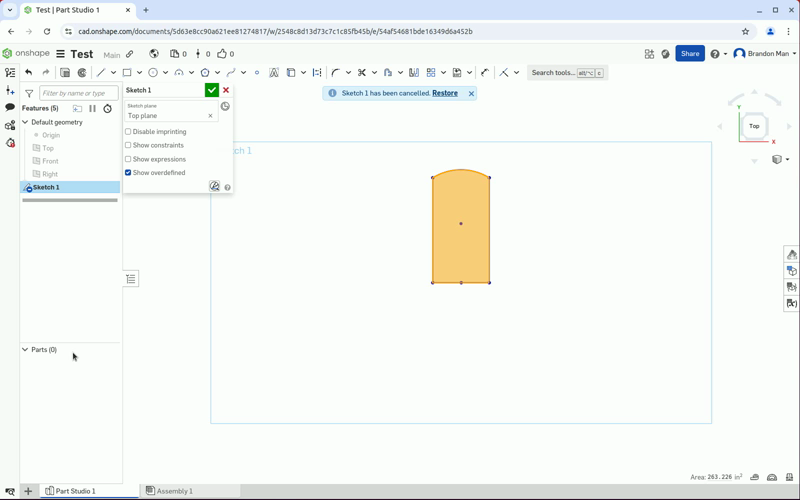
key(shift+e)
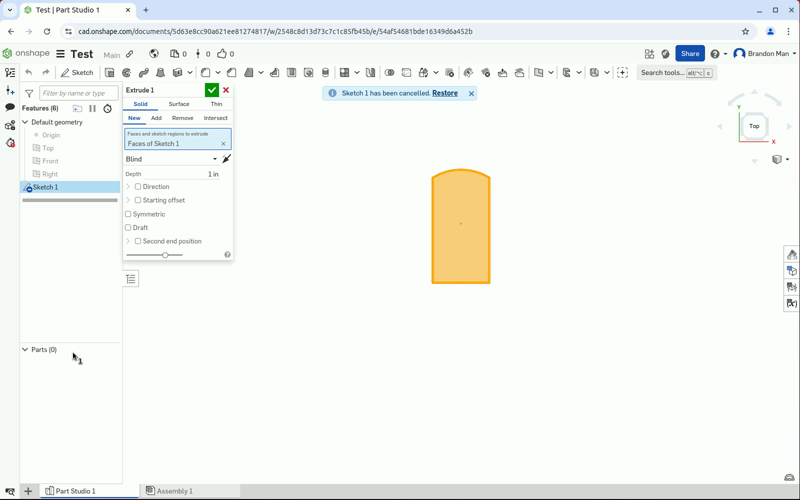
mouse_move(143, 106)
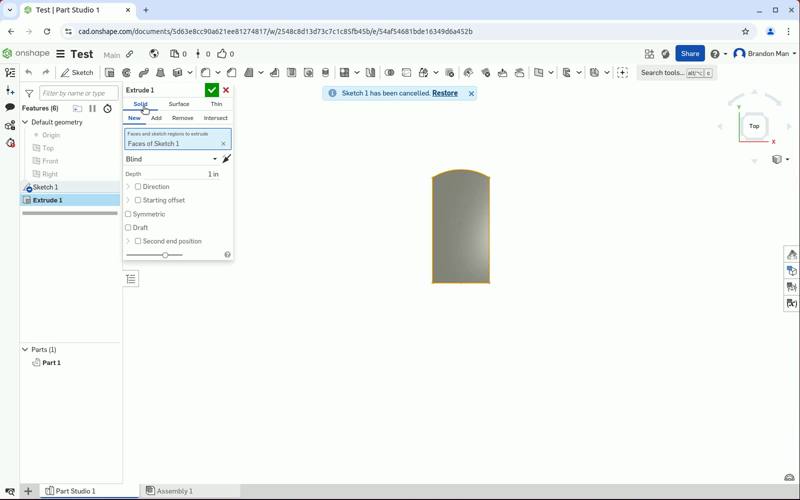
click(143, 106)
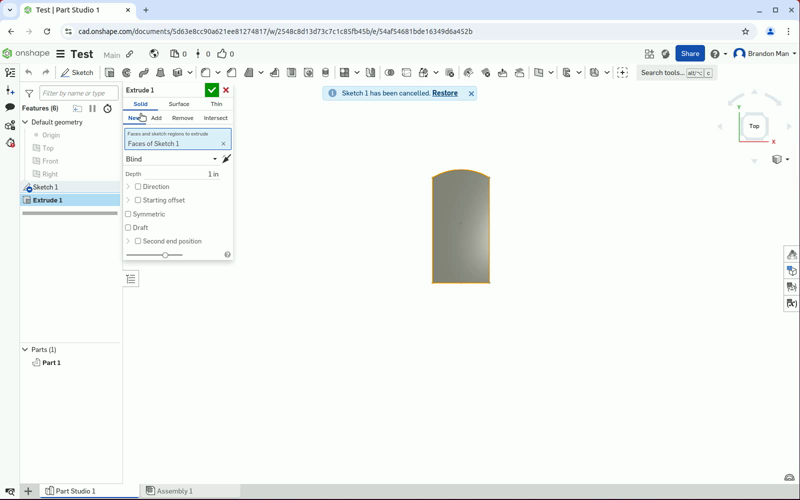
mouse_move(137, 120)
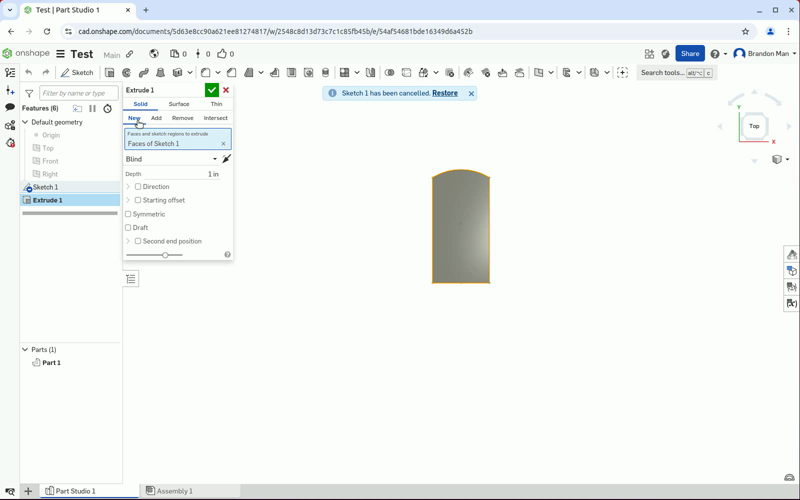
click(137, 120)
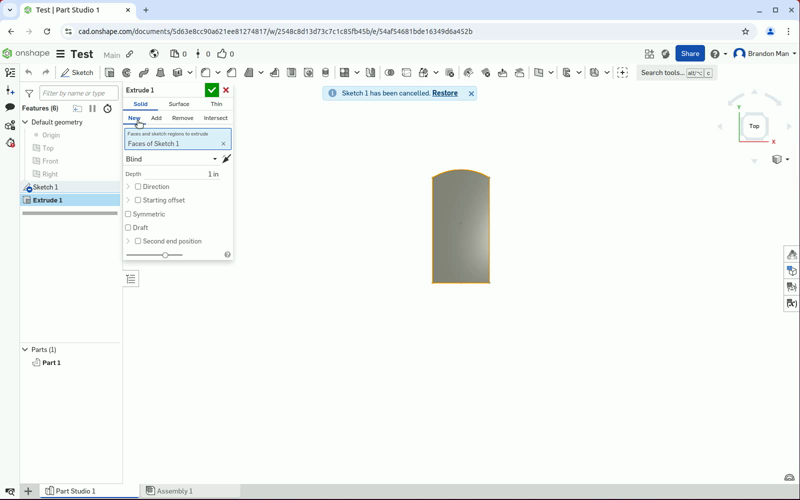
key(tab, 4)
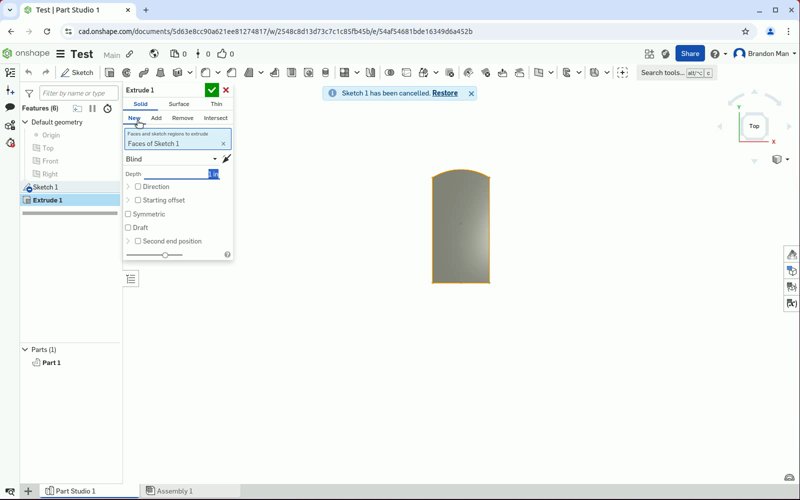
text(1.444)
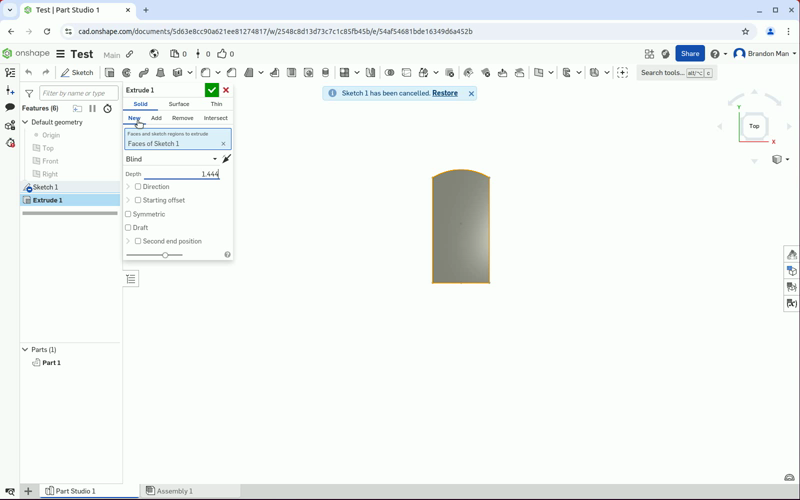
key(enter)
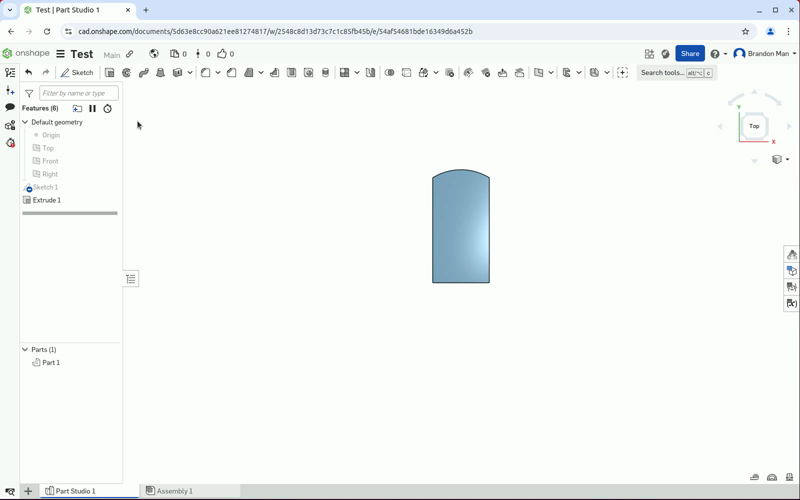
key(shift+h)
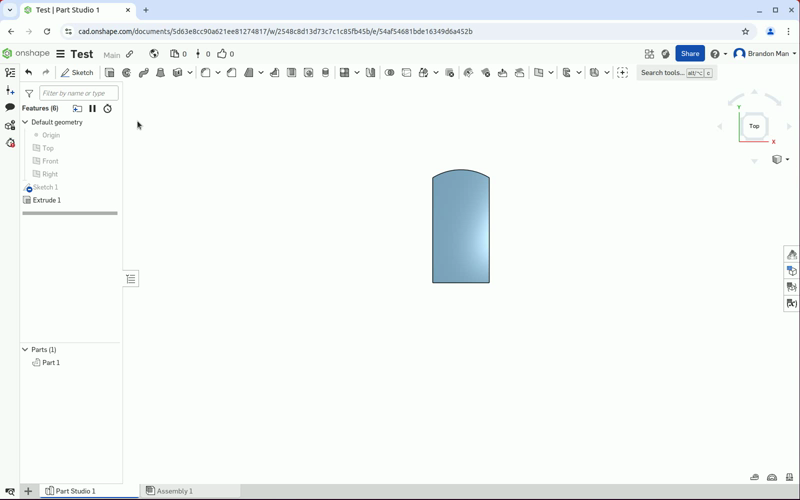
key(shift+h)
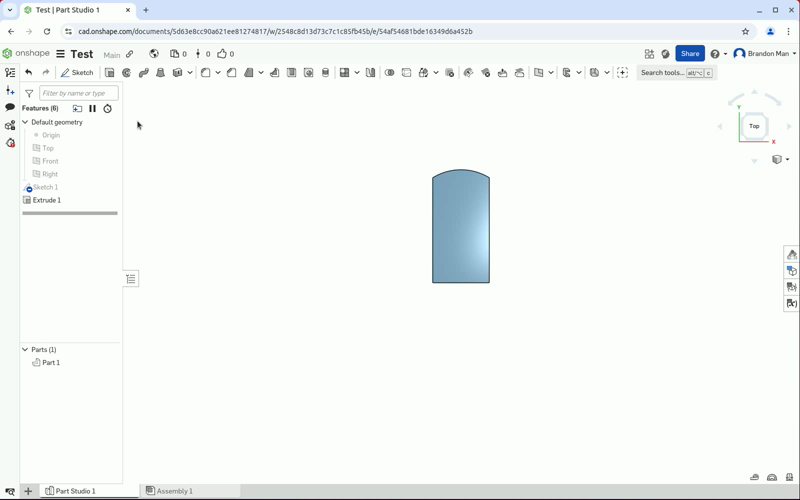
mouse_move(73, 189)
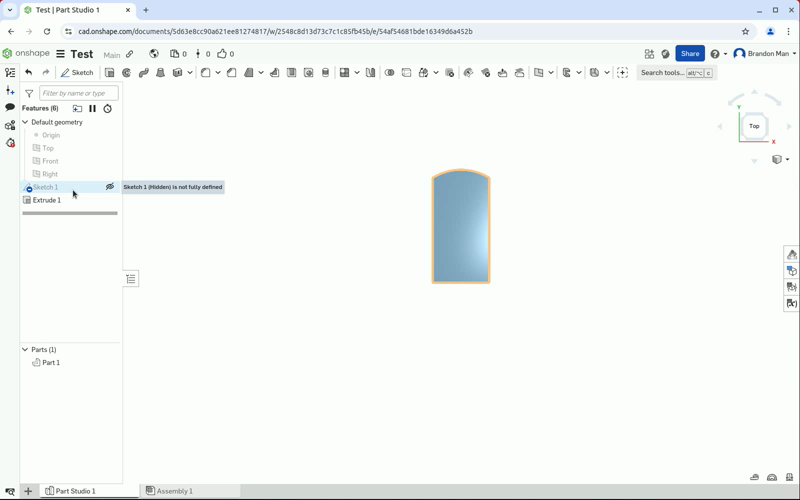
click(73, 189)
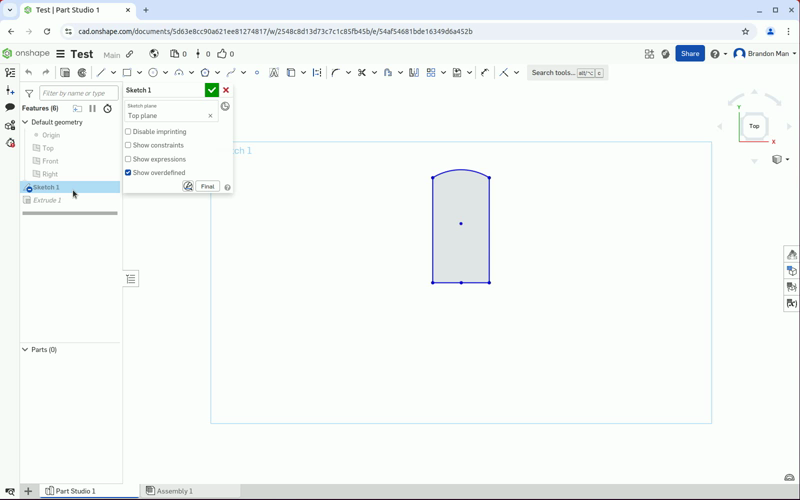
mouse_move(229, 92)
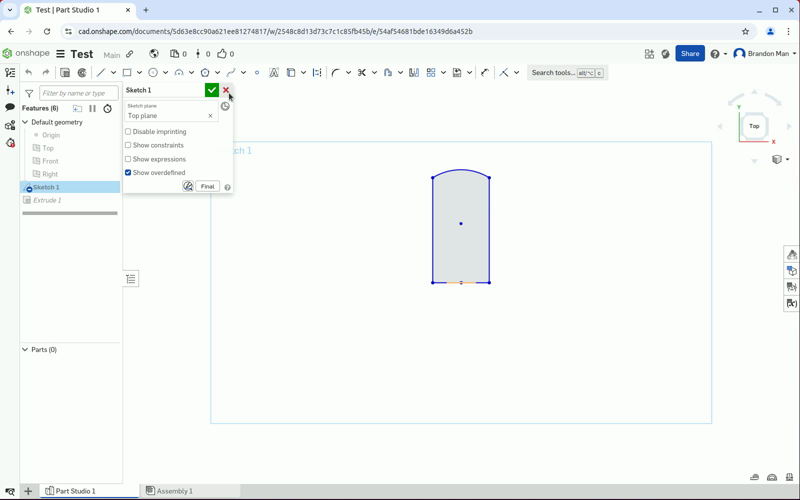
click(229, 92)
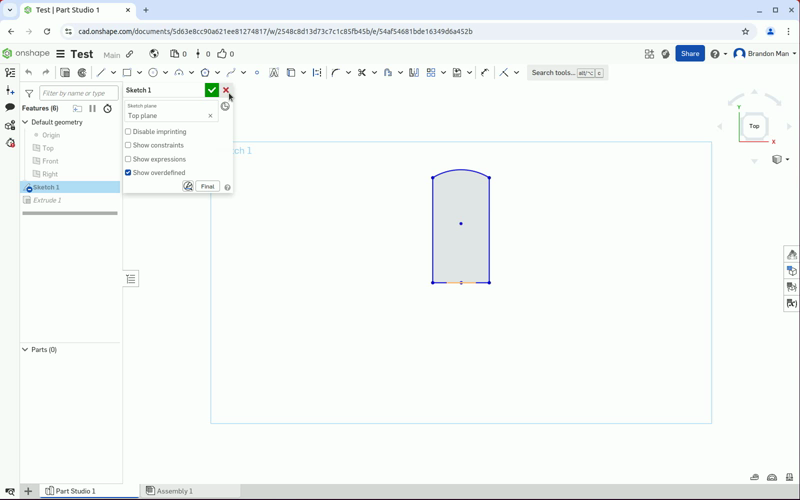
key(shift+s)
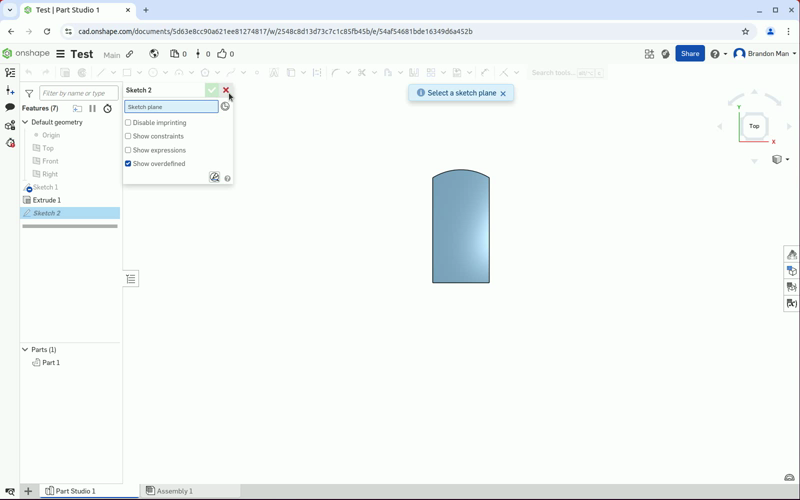
mouse_move(73, 150)
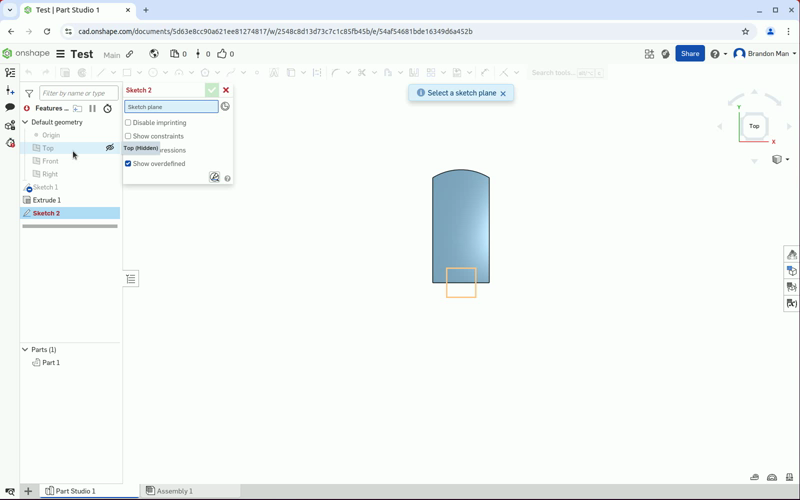
click(73, 150)
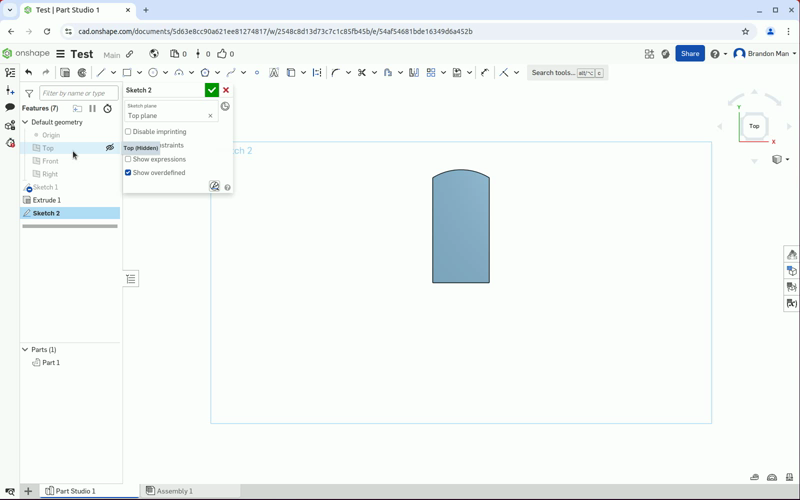
mouse_move(73, 352)
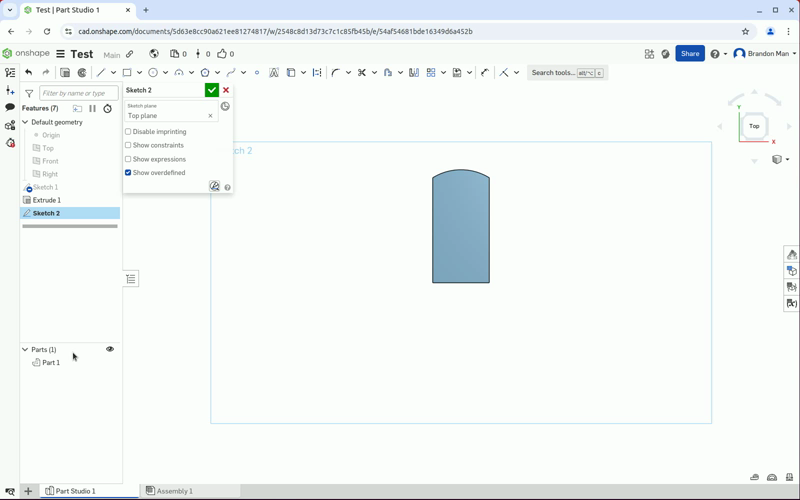
key(y)
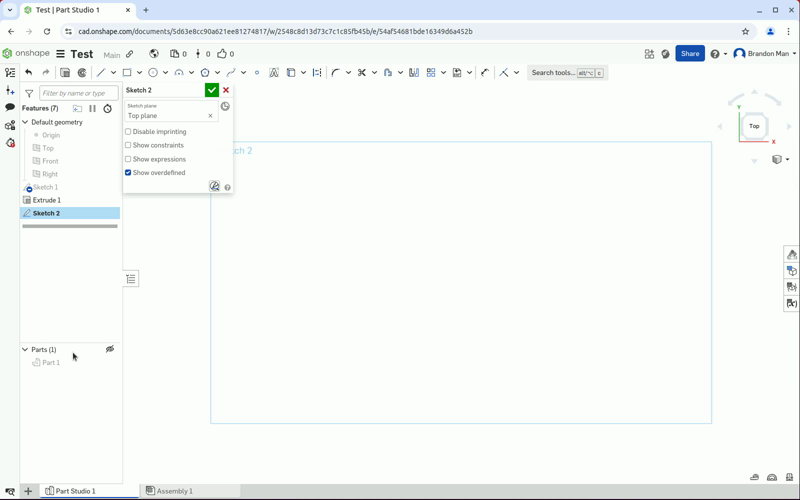
key(a)
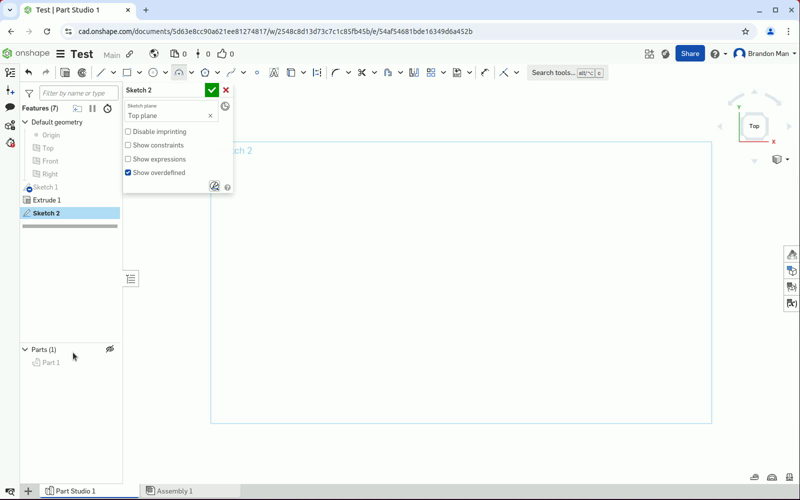
key_down(shift)
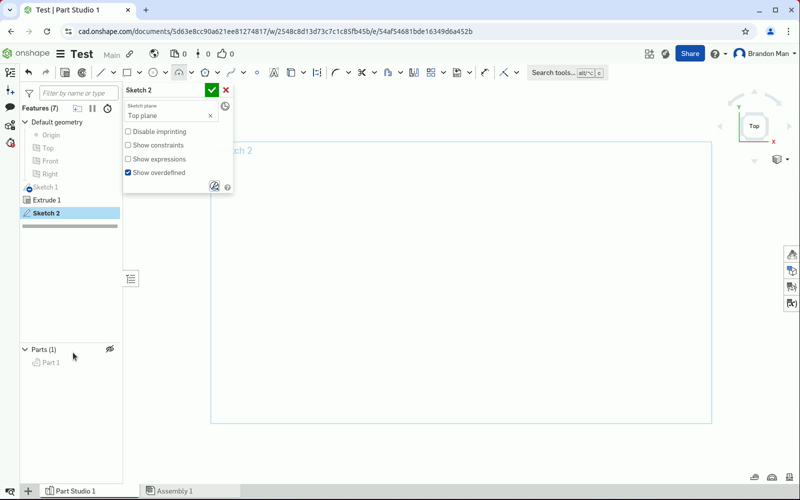
mouse_move(432, 388)
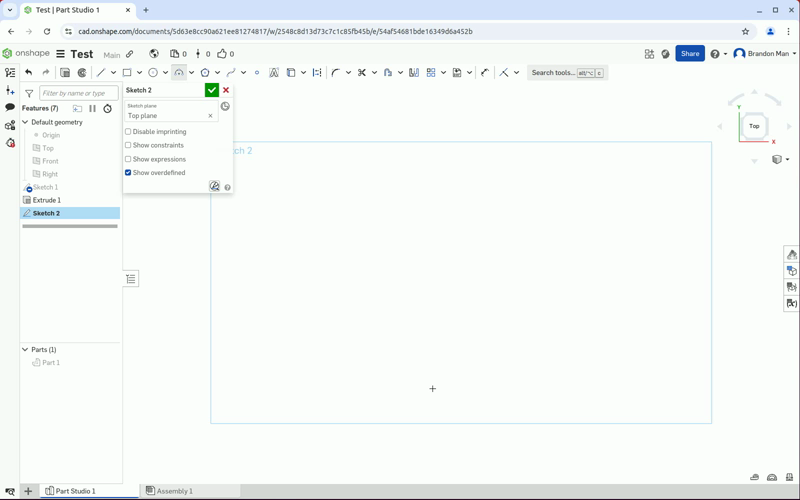
click(432, 388)
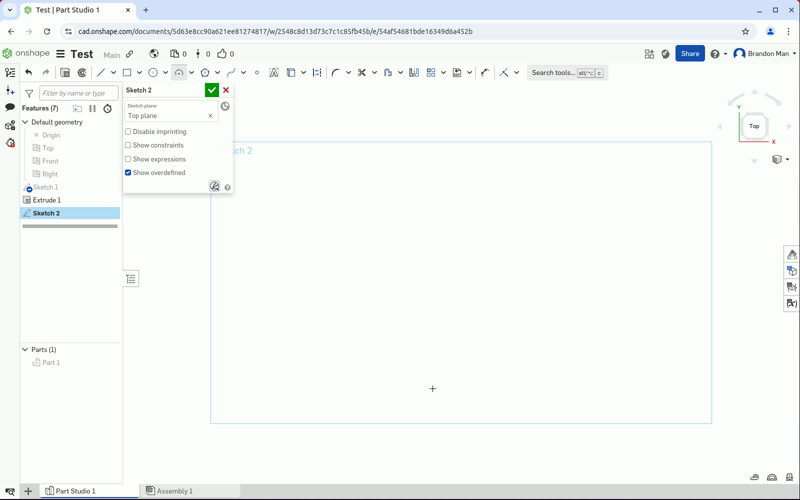
key_up(shift)
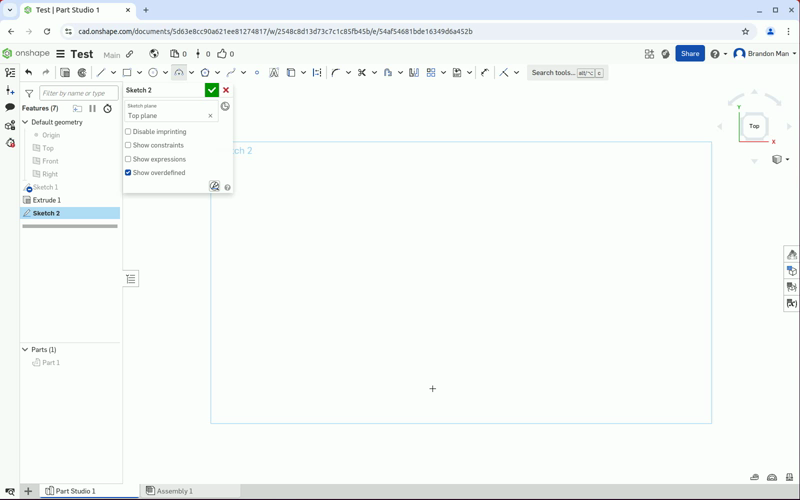
key_down(shift)
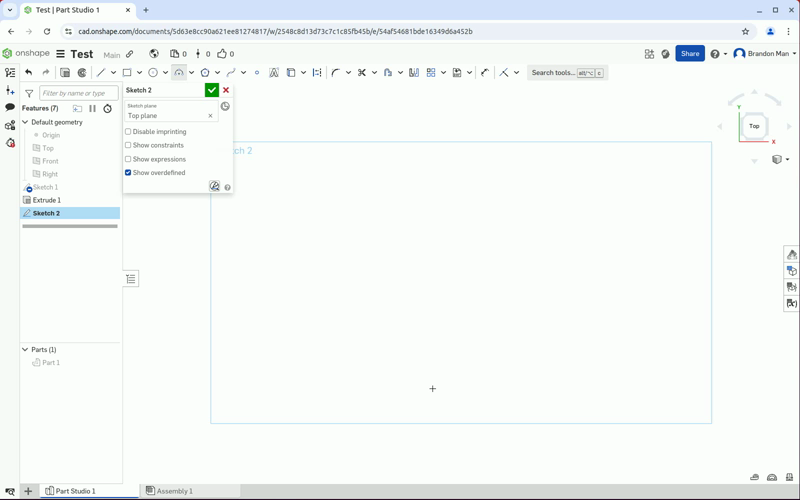
mouse_move(489, 388)
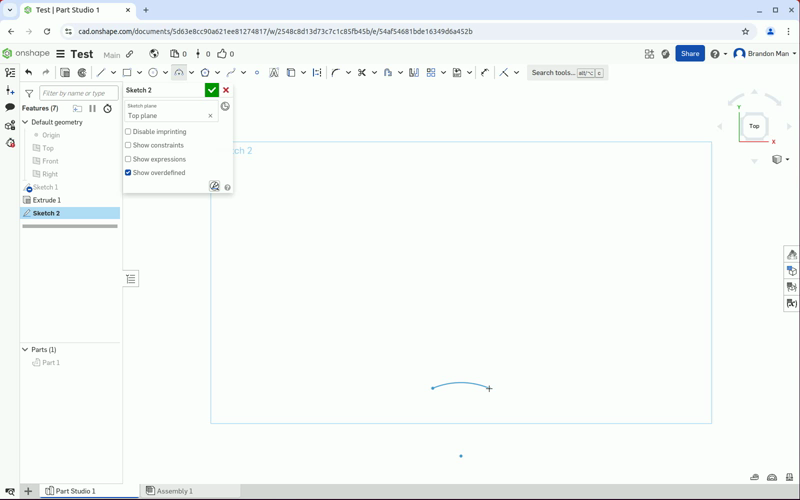
click(489, 388)
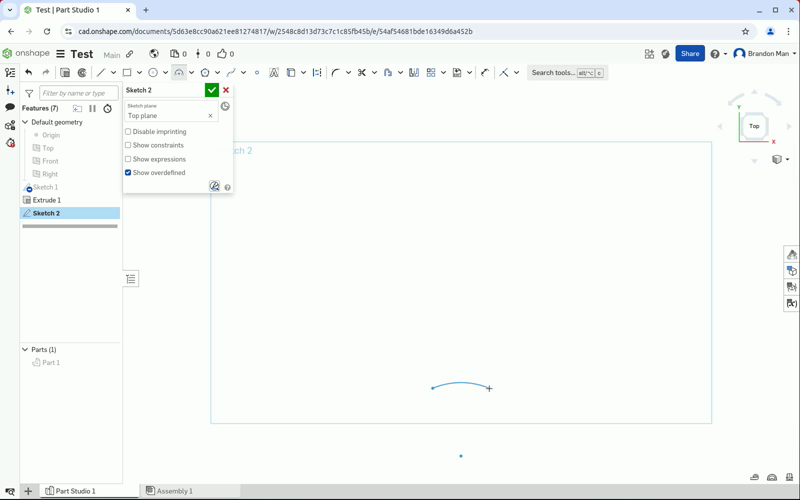
mouse_move(460, 396)
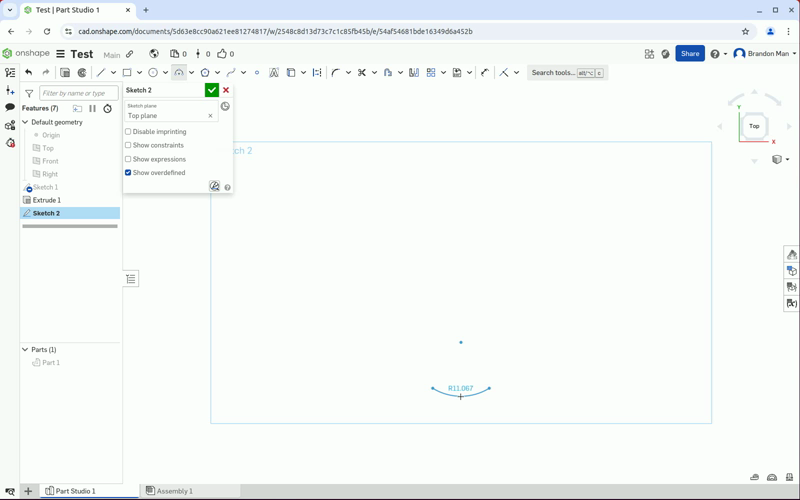
click(460, 396)
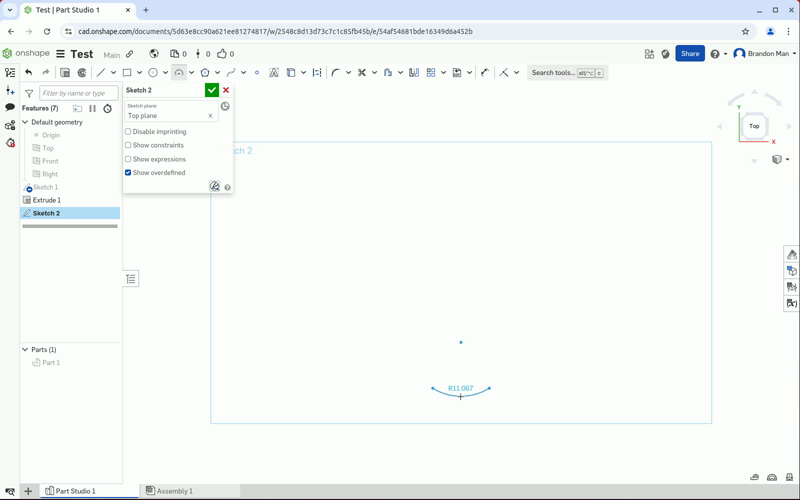
key_up(shift)
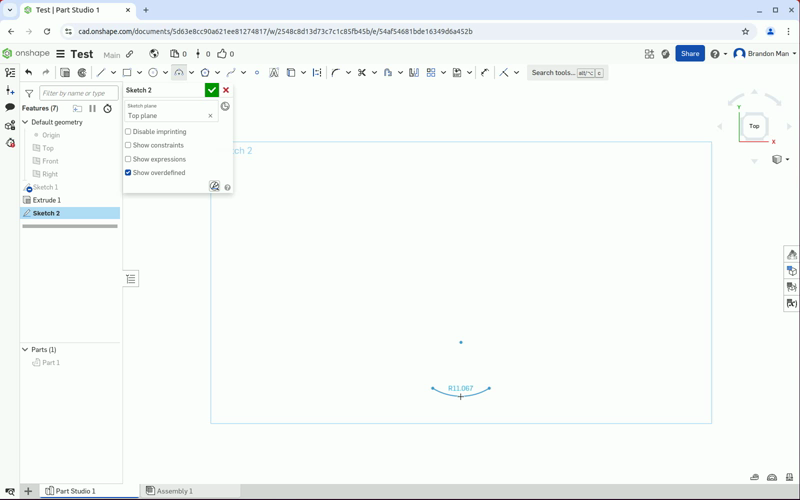
key(esc)
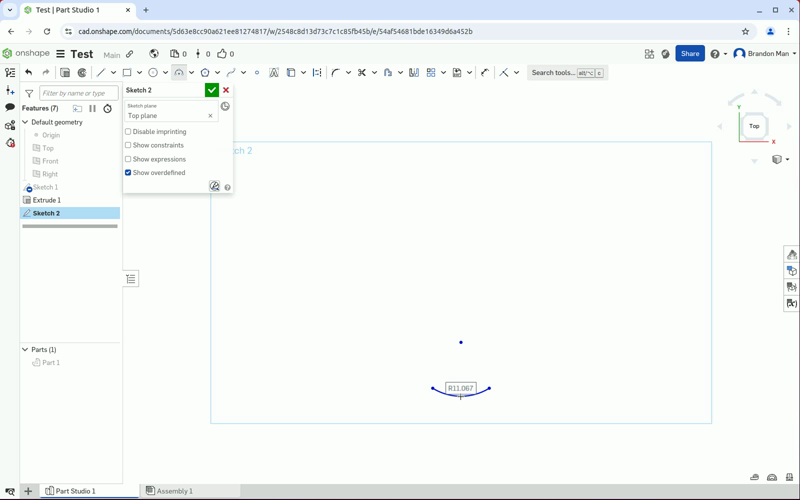
key(l)
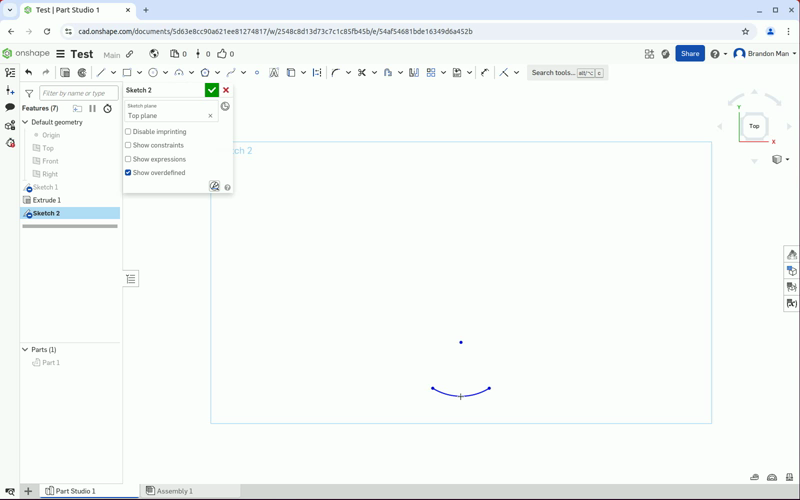
mouse_move(489, 388)
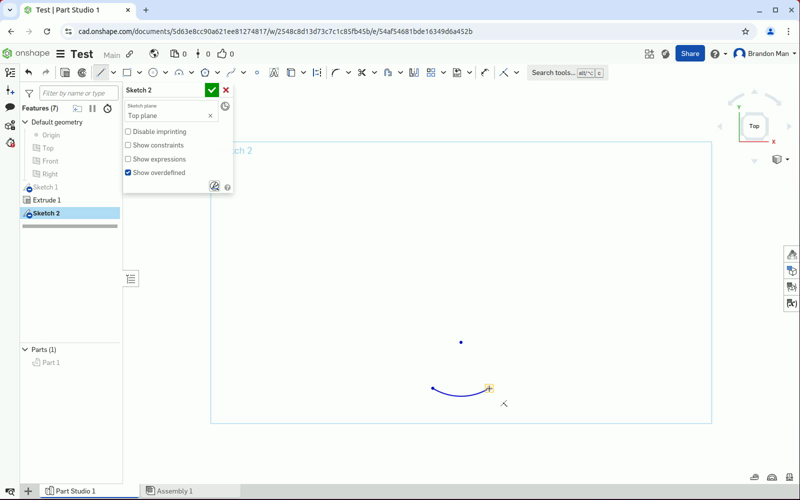
click(489, 388)
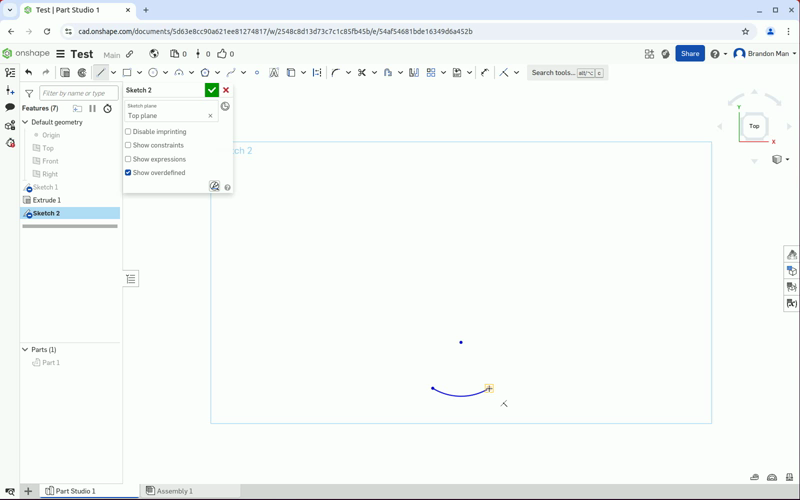
key_down(shift)
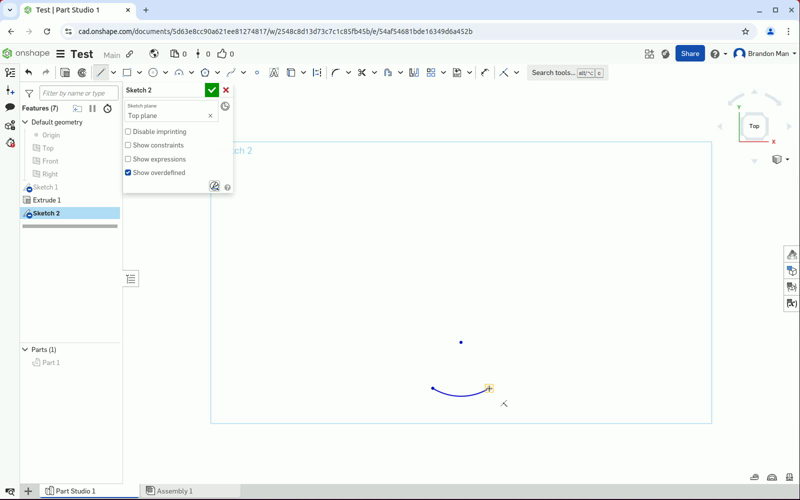
mouse_move(489, 282)
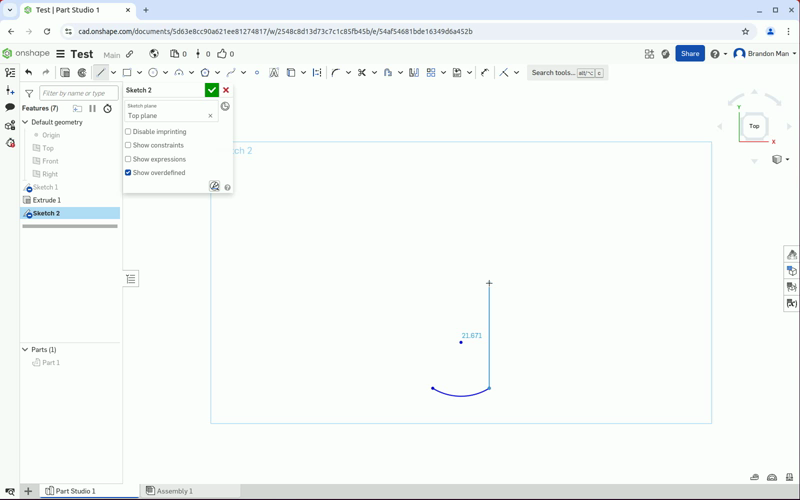
click(489, 282)
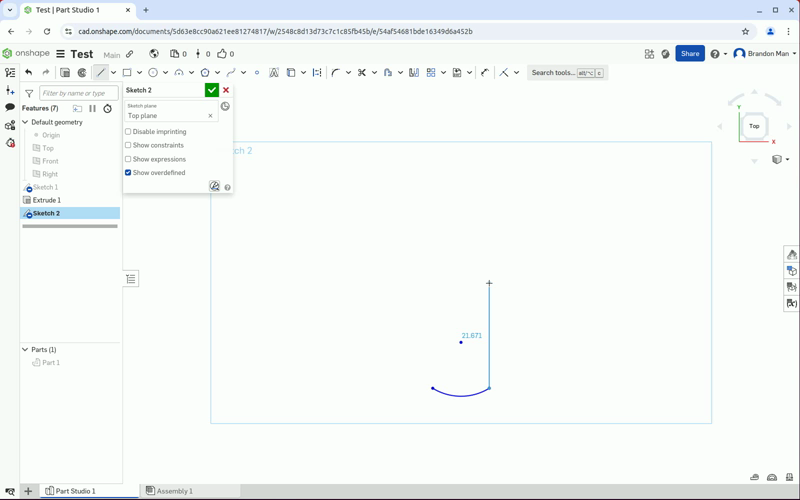
key_up(shift)
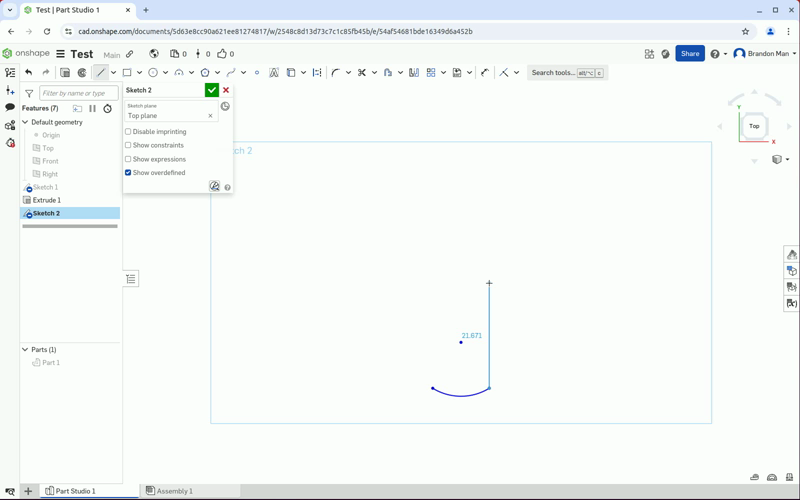
key_down(shift)
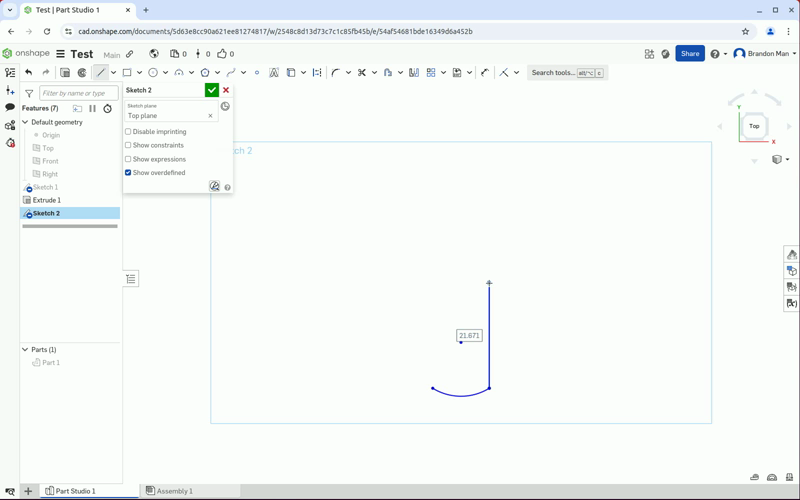
mouse_move(519, 282)
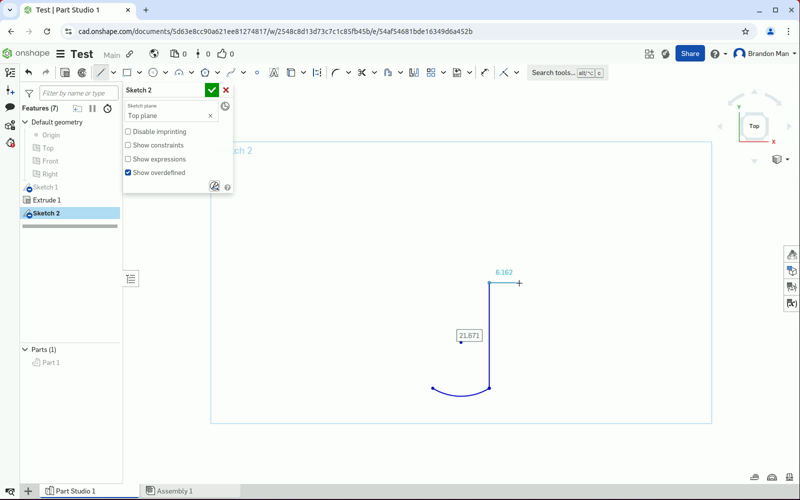
mouse_move(460, 282)
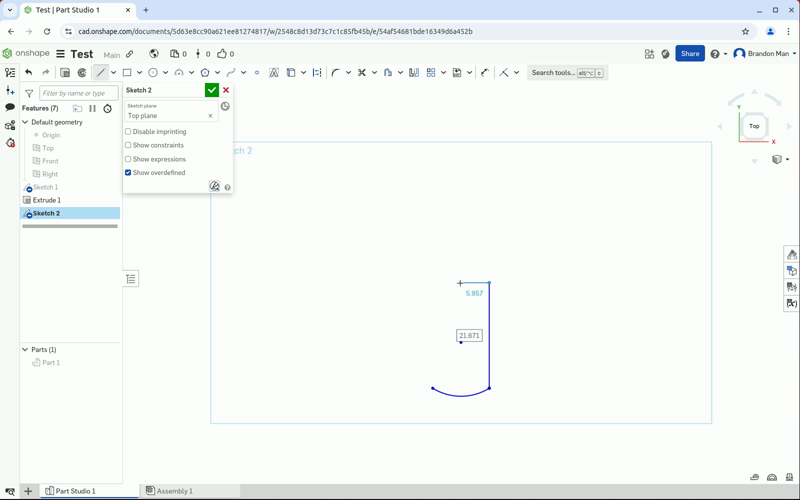
click(460, 282)
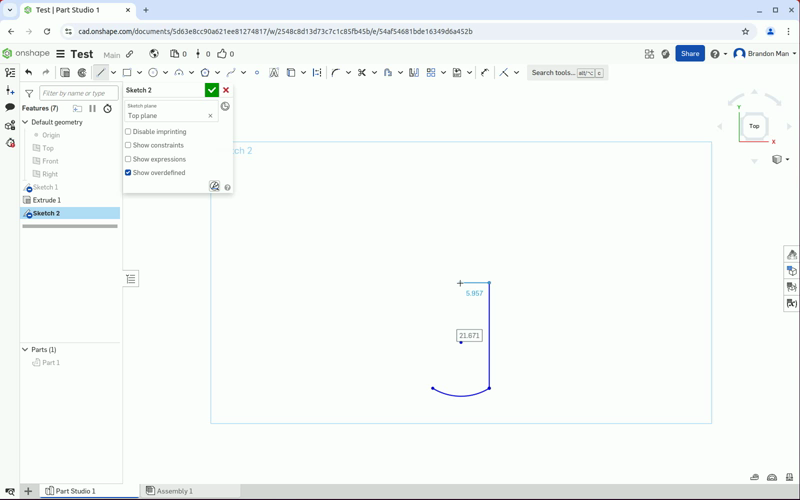
key_up(shift)
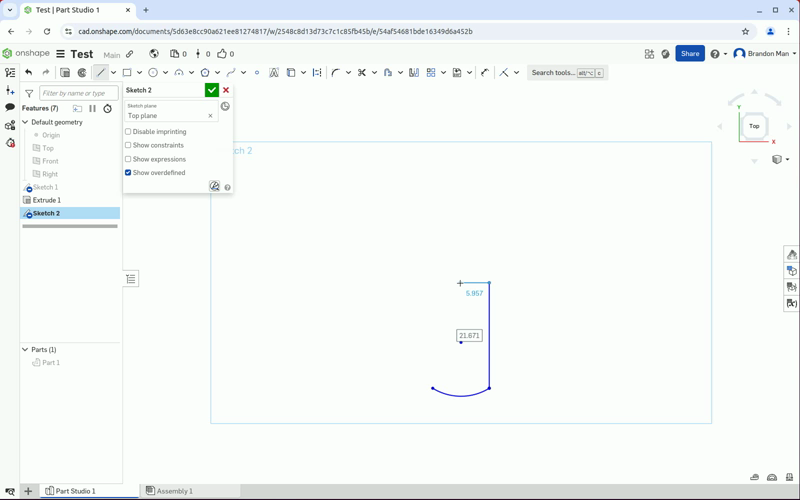
key_down(shift)
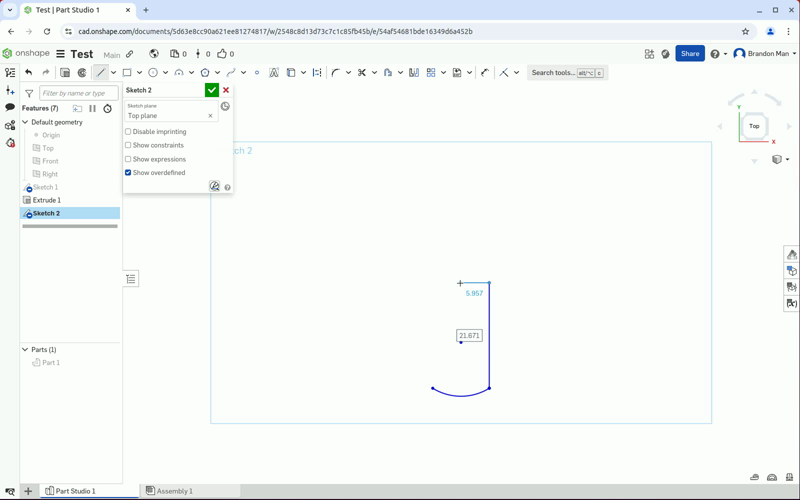
mouse_move(490, 282)
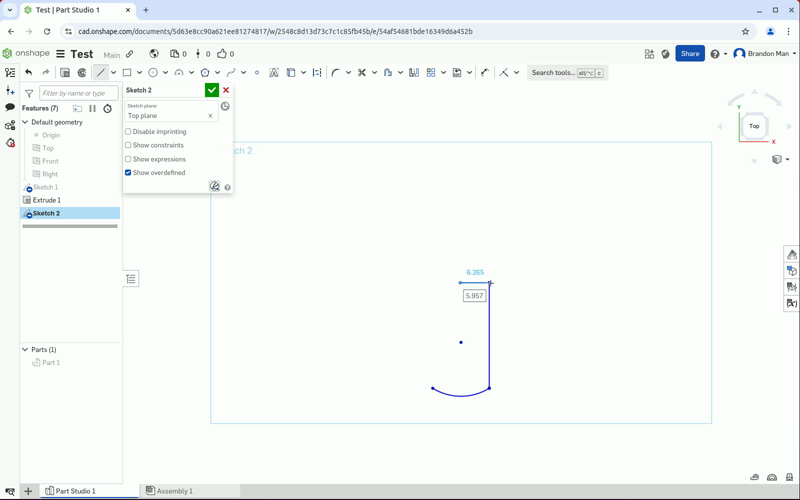
mouse_move(432, 282)
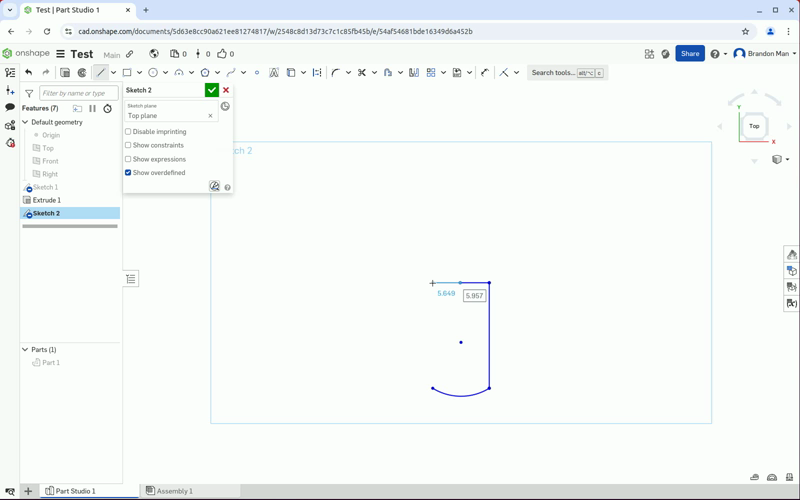
click(432, 282)
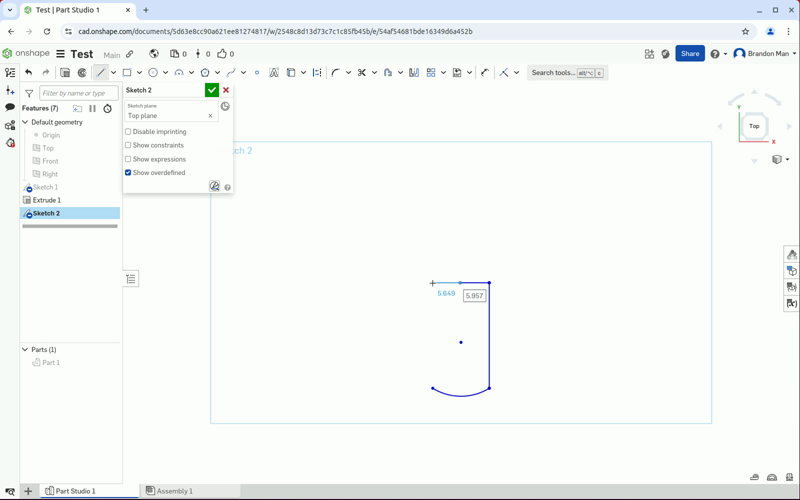
key_up(shift)
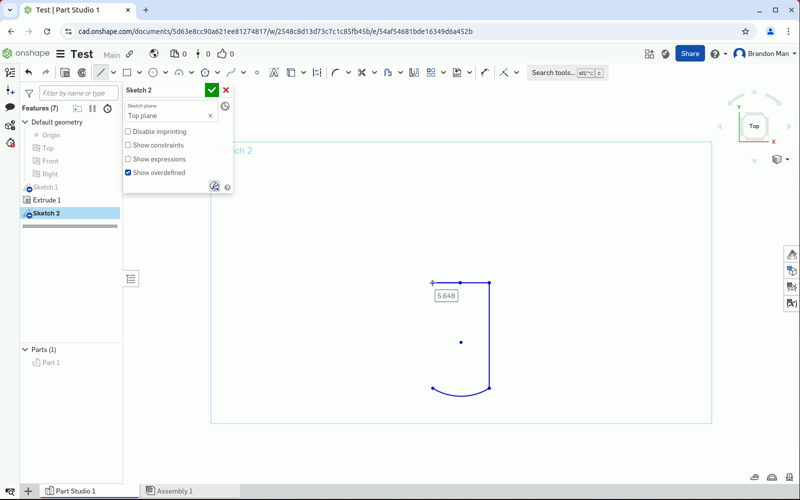
key_down(shift)
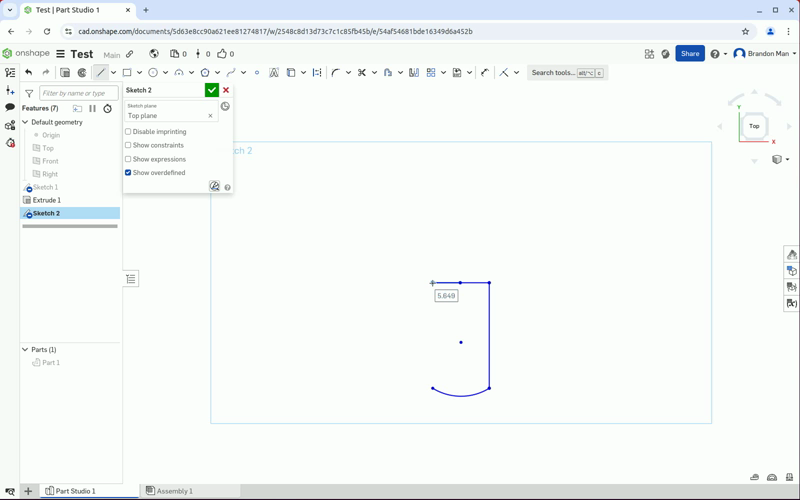
mouse_move(432, 388)
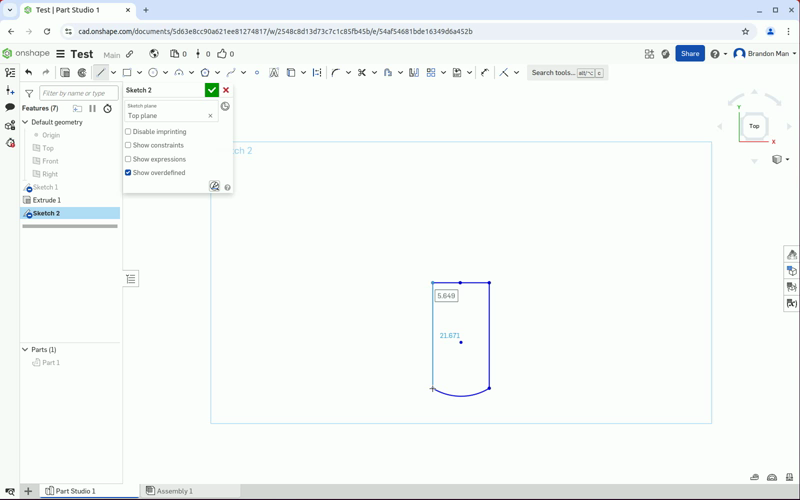
key_up(shift)
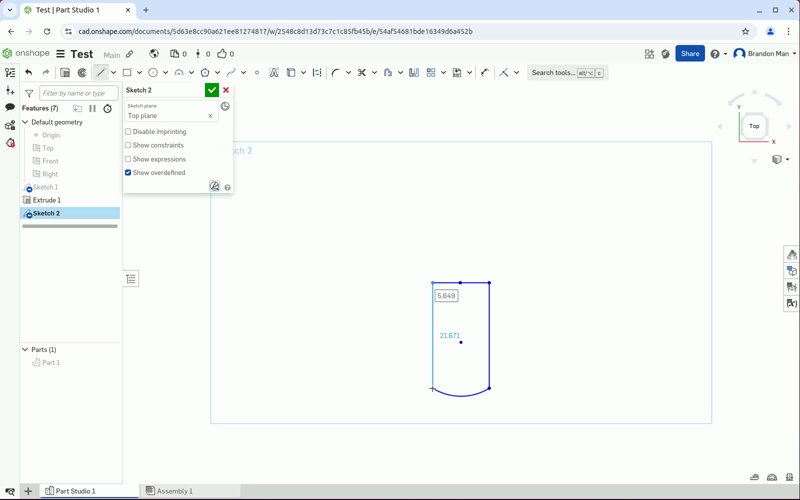
click(432, 388)
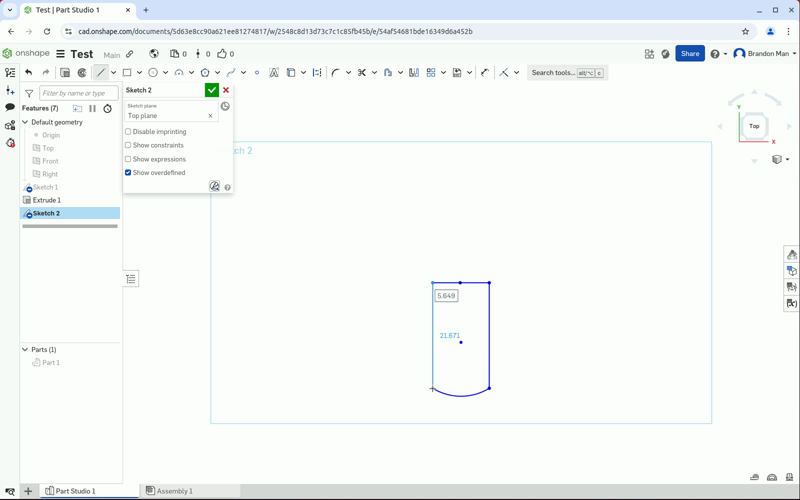
key(esc)
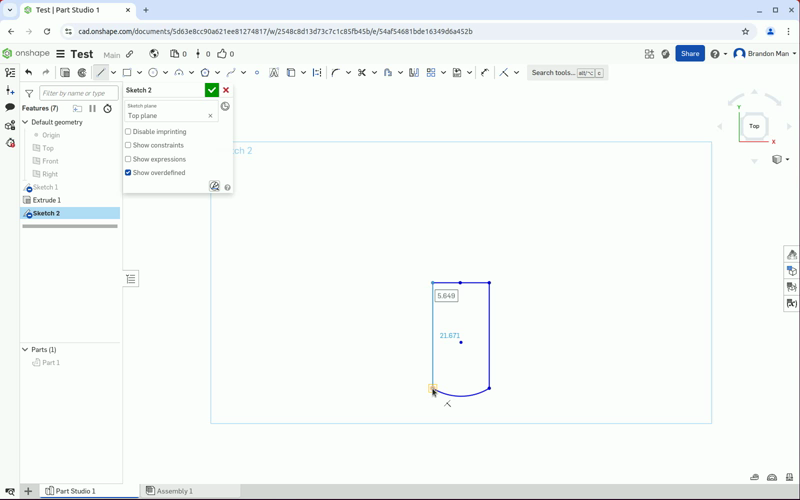
mouse_move(468, 312)
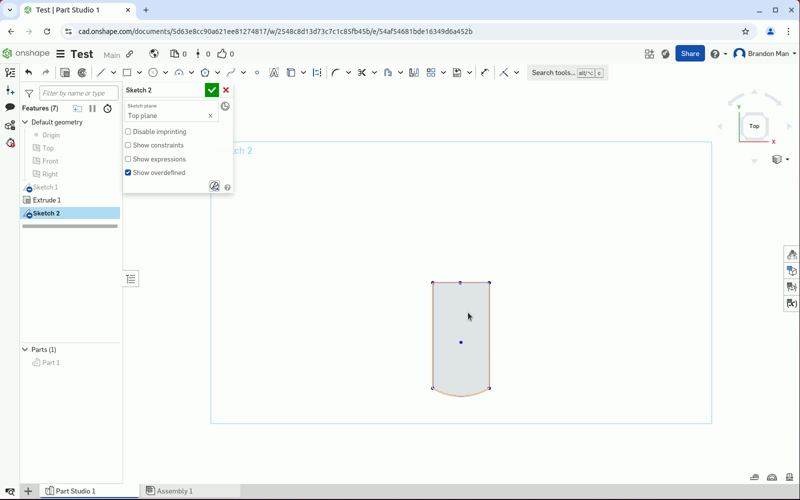
click(468, 312)
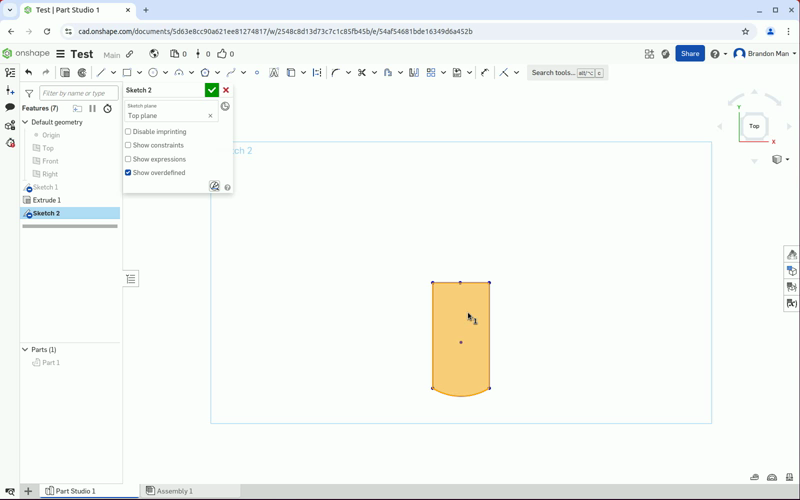
mouse_move(73, 352)
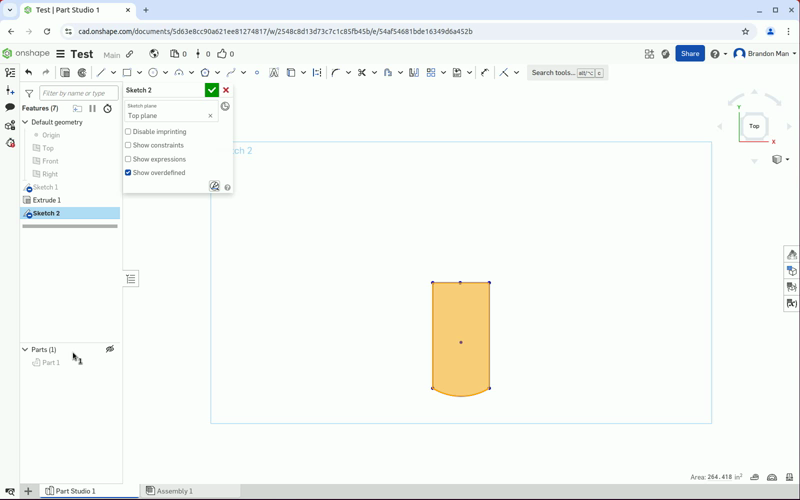
key(shift+y)
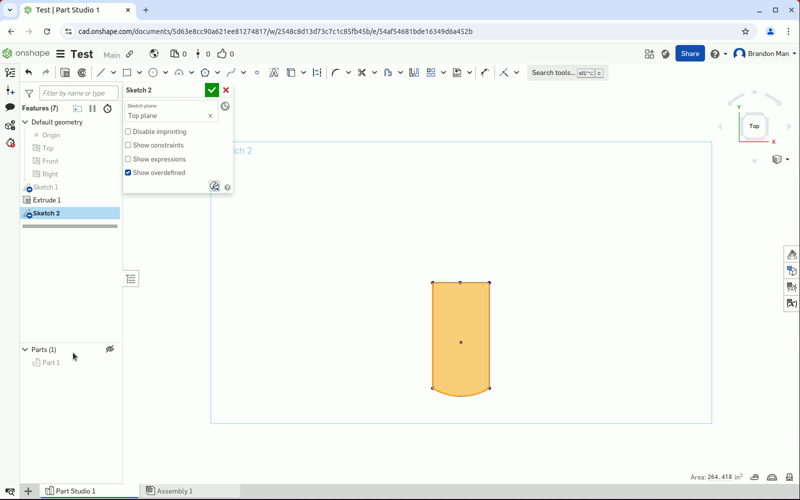
key(shift+e)
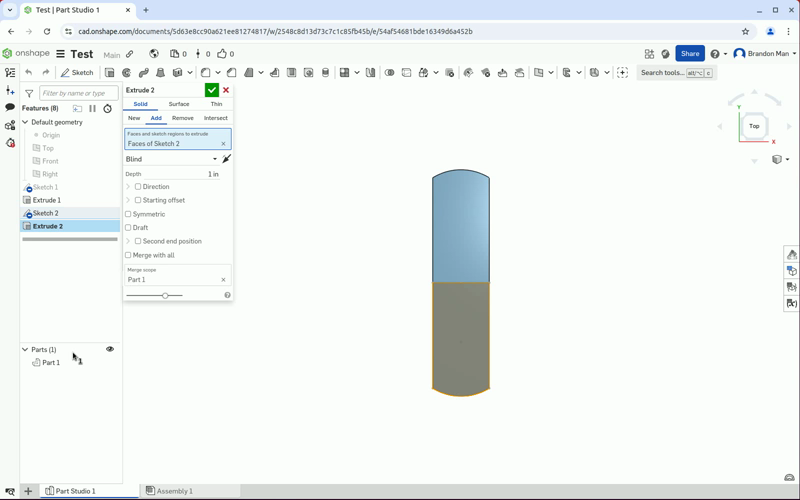
mouse_move(143, 106)
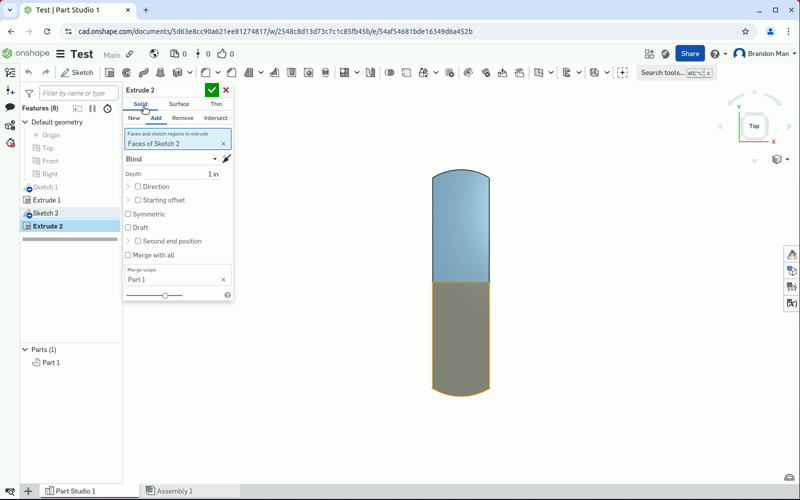
click(143, 106)
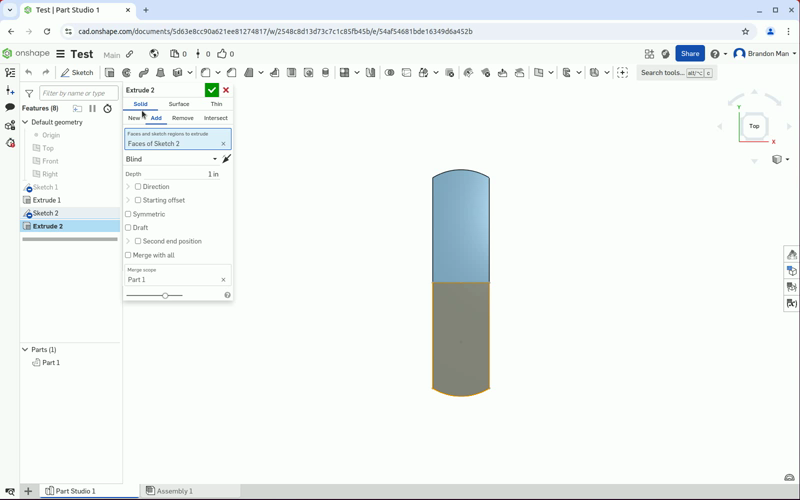
mouse_move(137, 120)
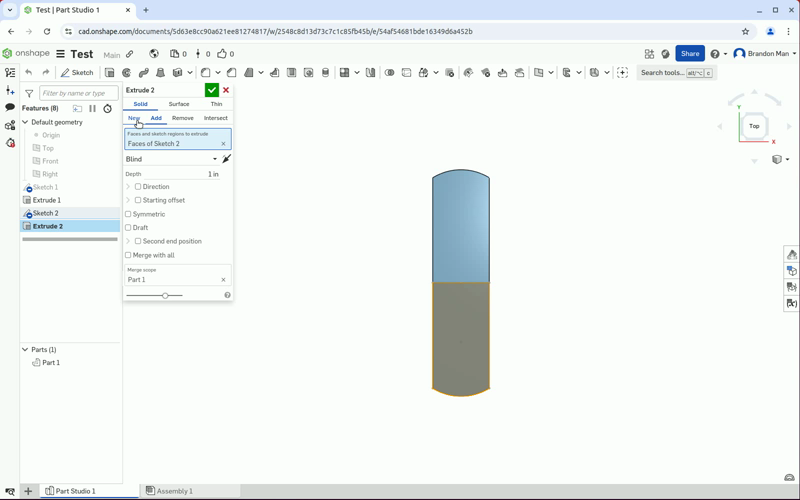
click(137, 120)
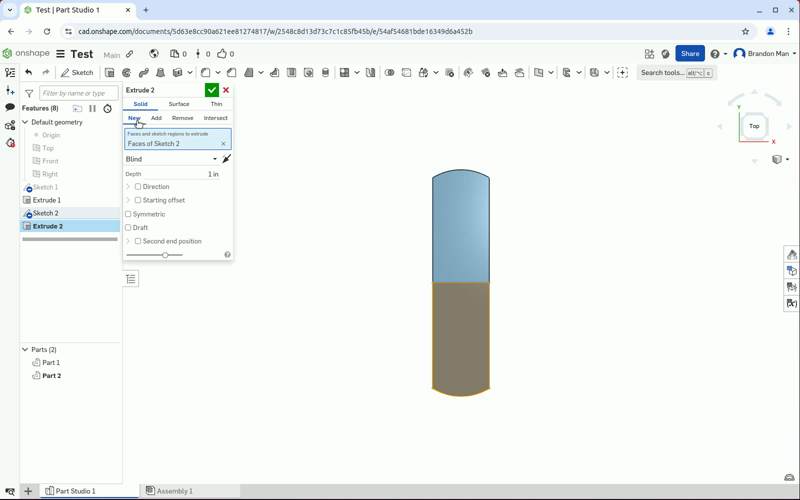
key(tab, 4)
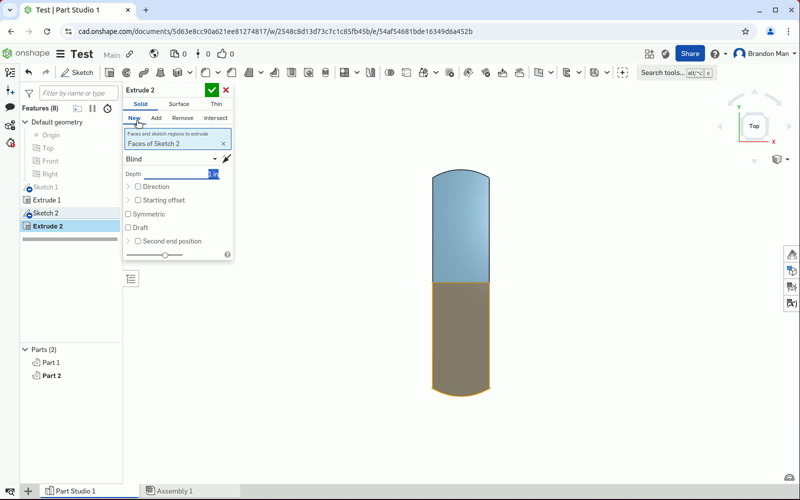
text(1.444)
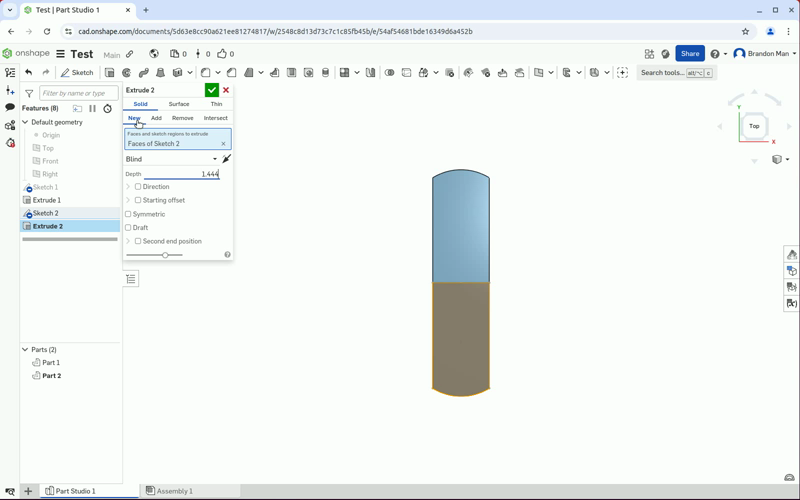
key(enter)
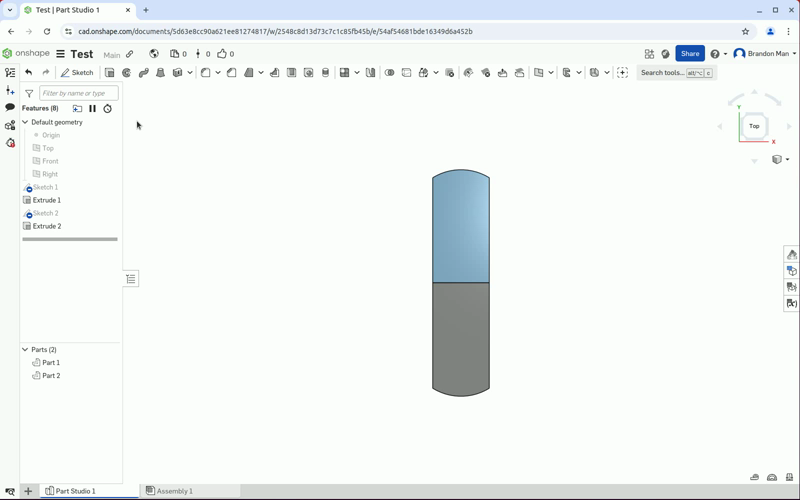
key(shift+h)
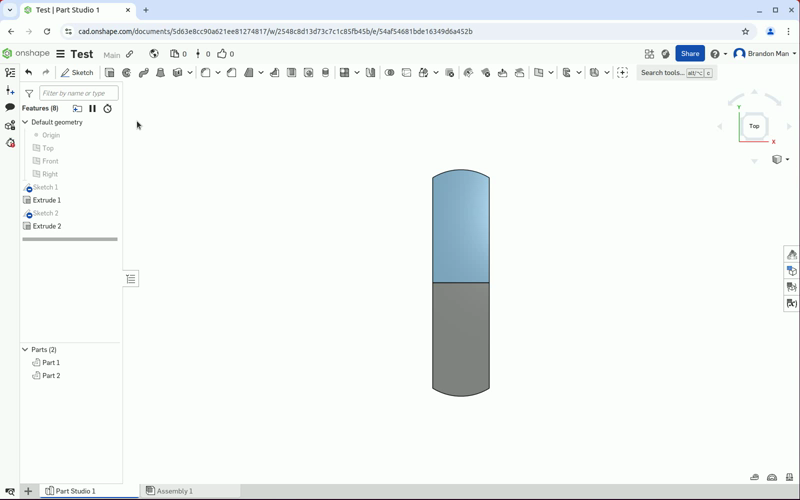
key(shift+h)
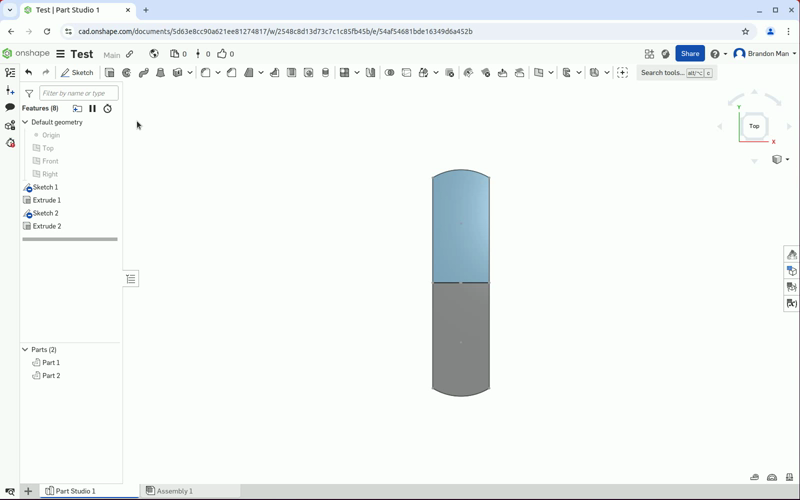
key(shift+7)
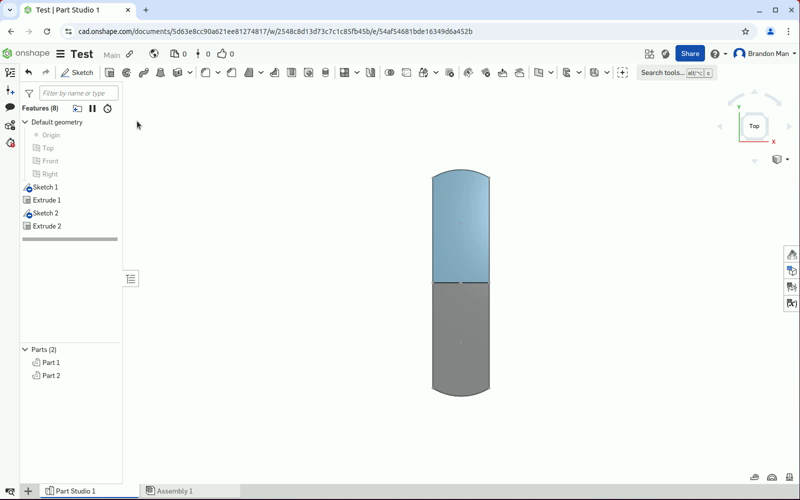
key(up, 3)
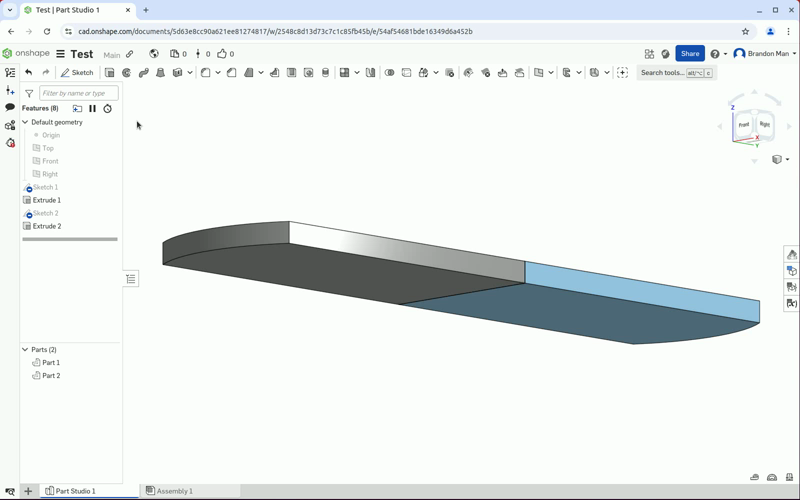
key(left, 3)
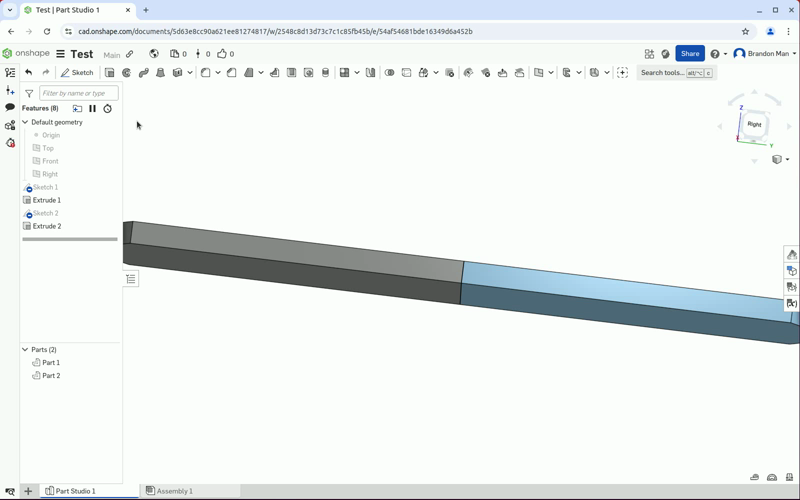
key(right, 3)
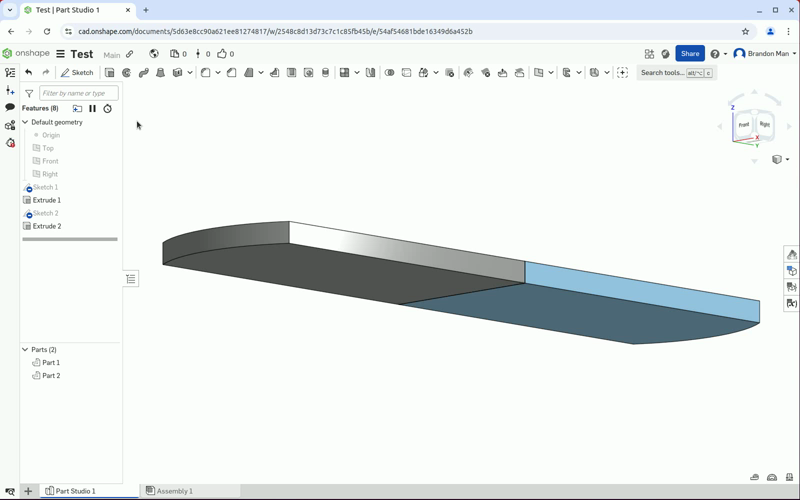
key(down, 3)
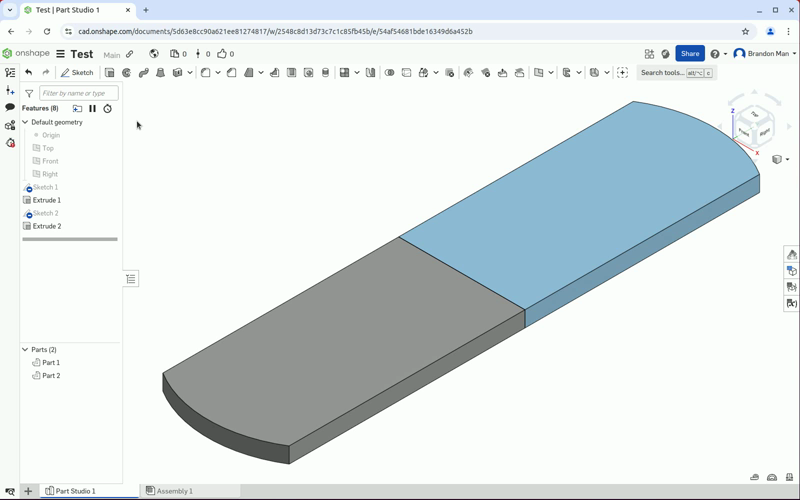
mouse_move(73, 189)
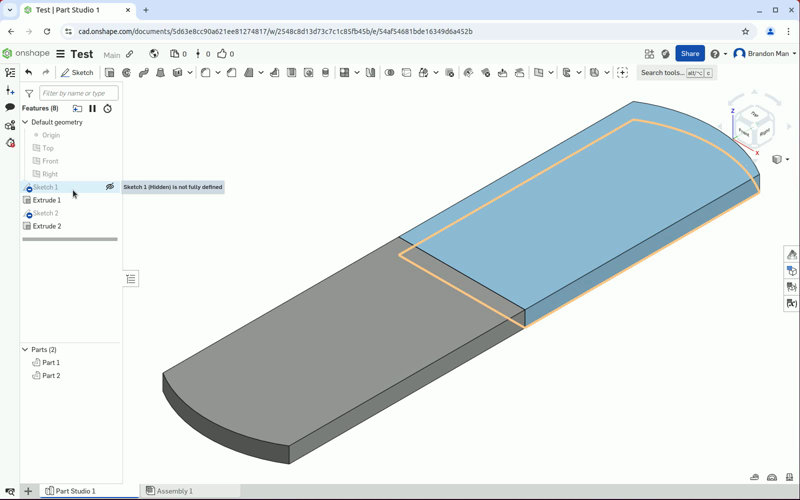
click(73, 189)